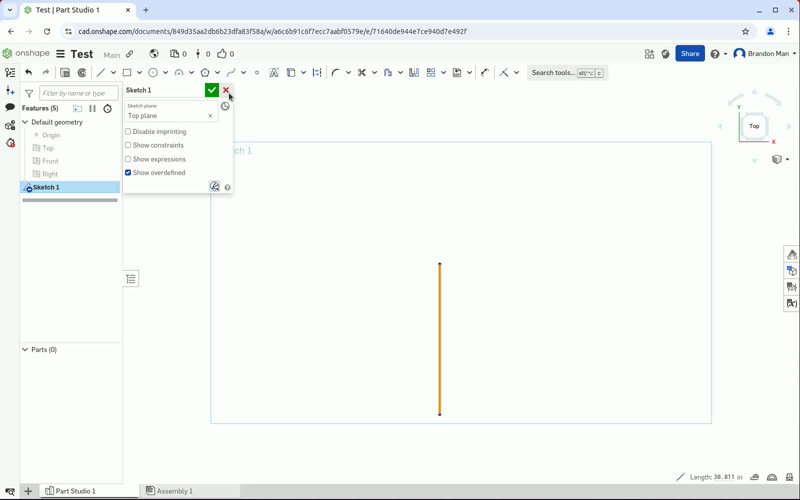
key(shift+h)
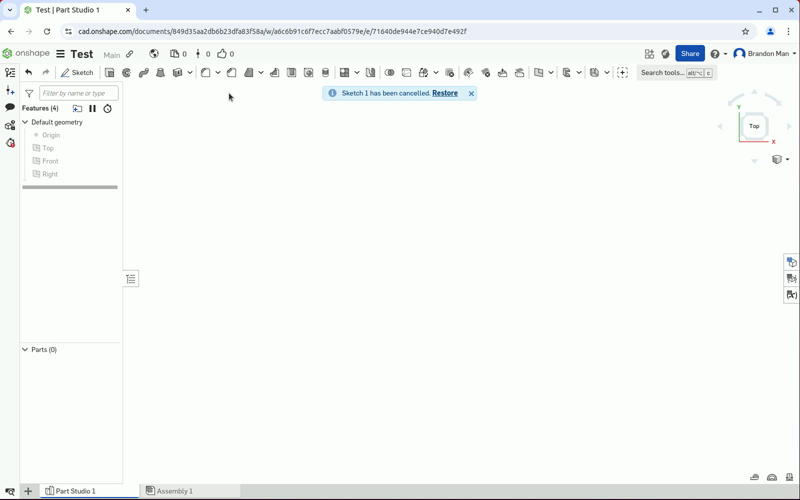
mouse_move(73, 352)
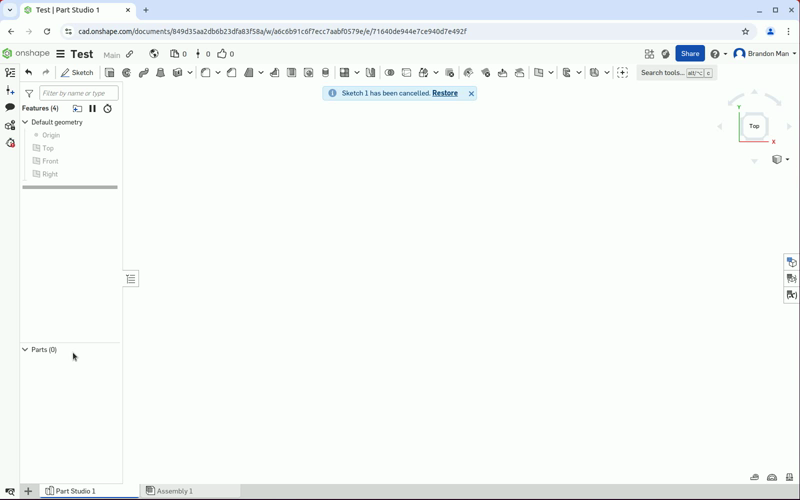
key(y)
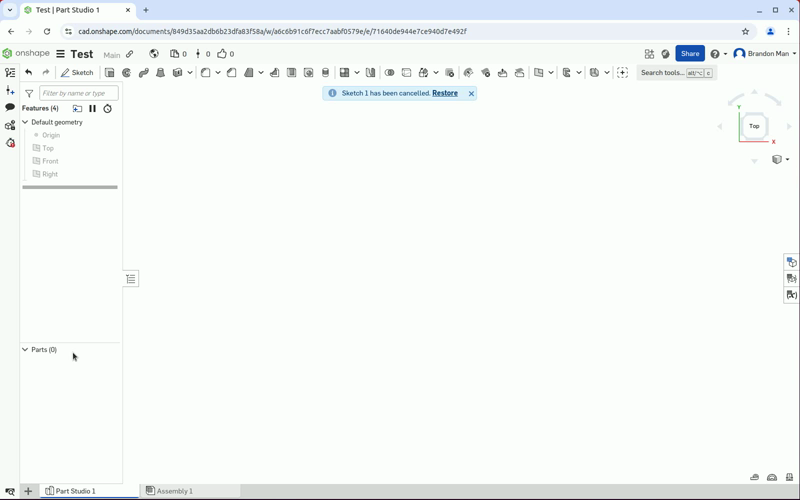
key(shift+p)
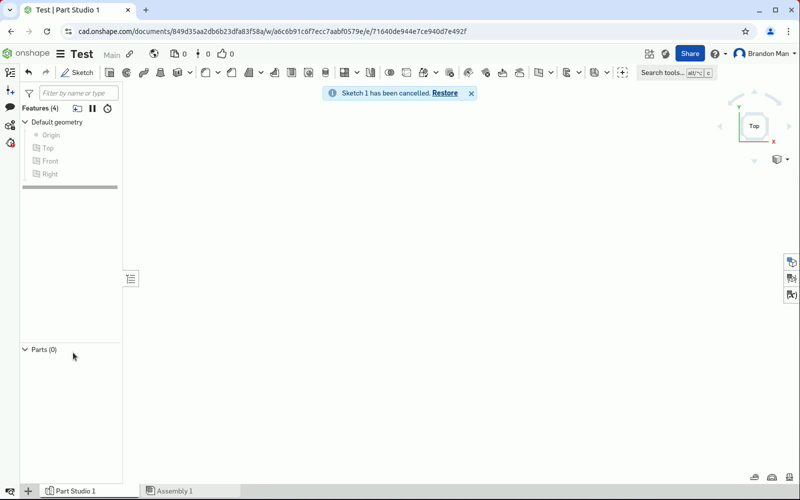
key(space)
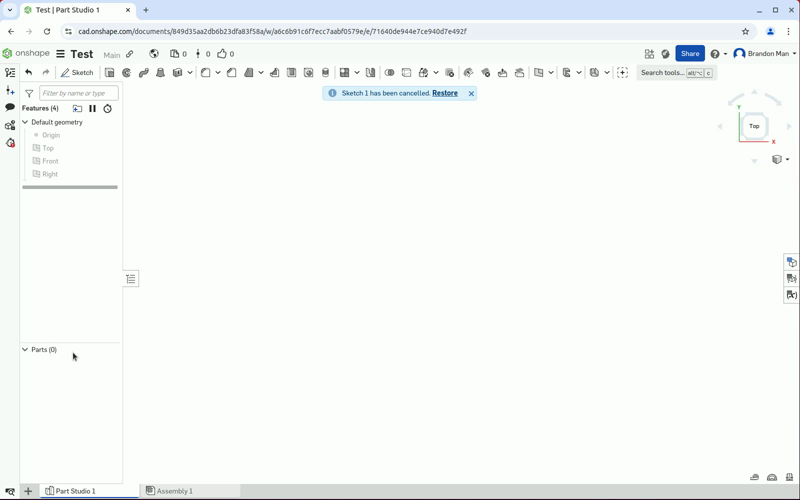
key_down(shift)
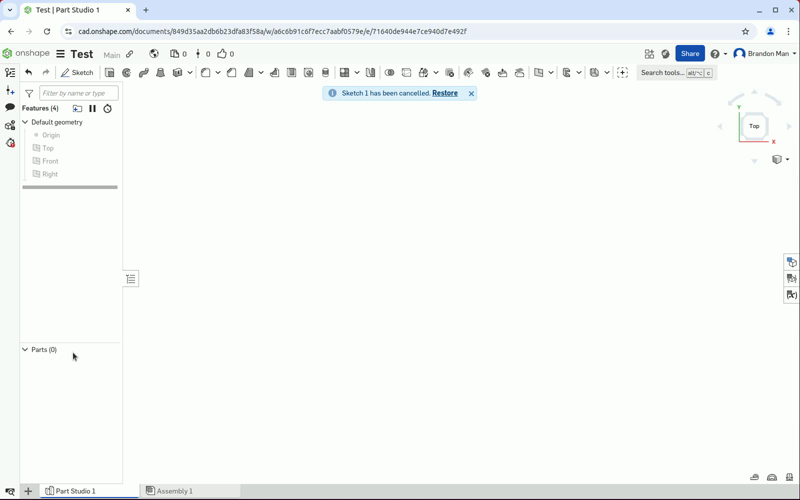
key(up)
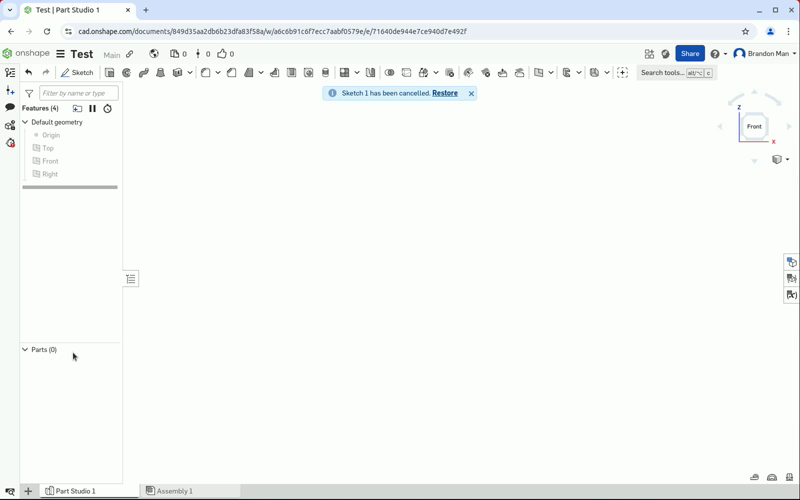
key_up(shift)
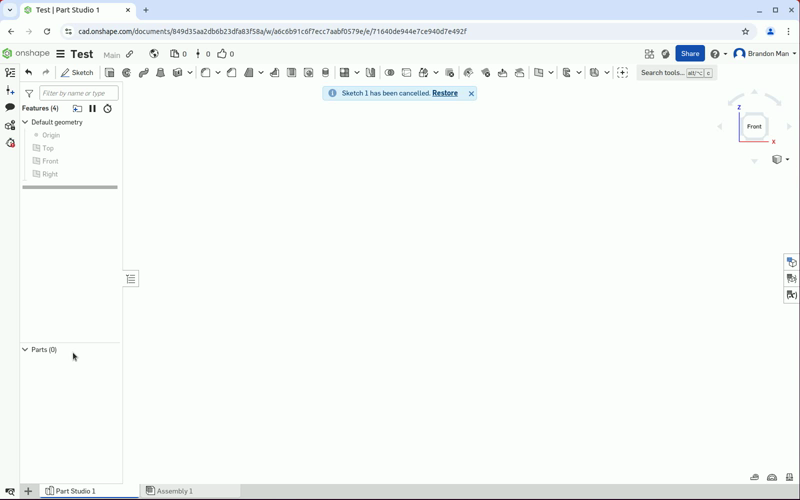
mouse_move(73, 352)
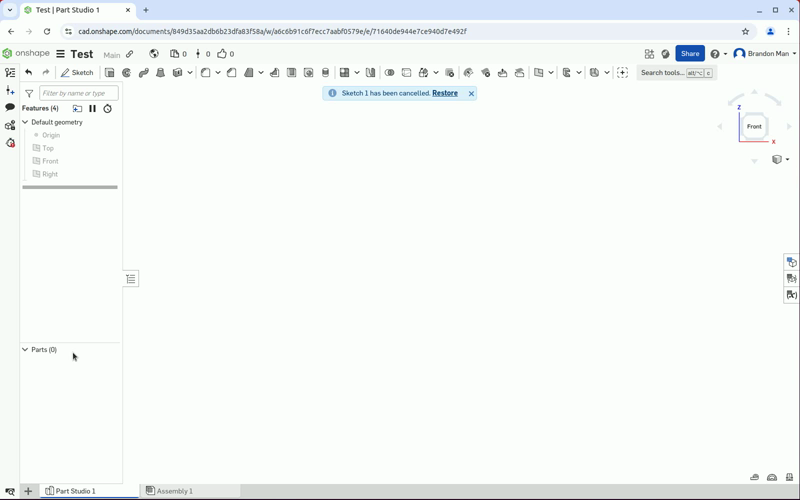
key(shift+y)
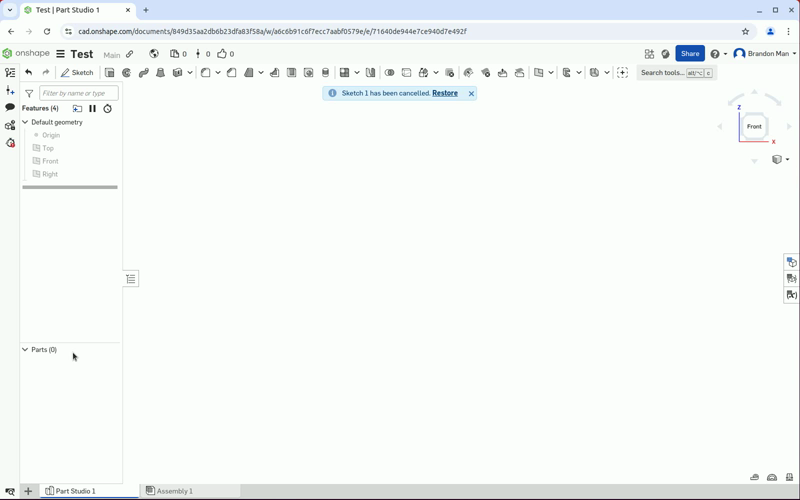
key(shift+s)
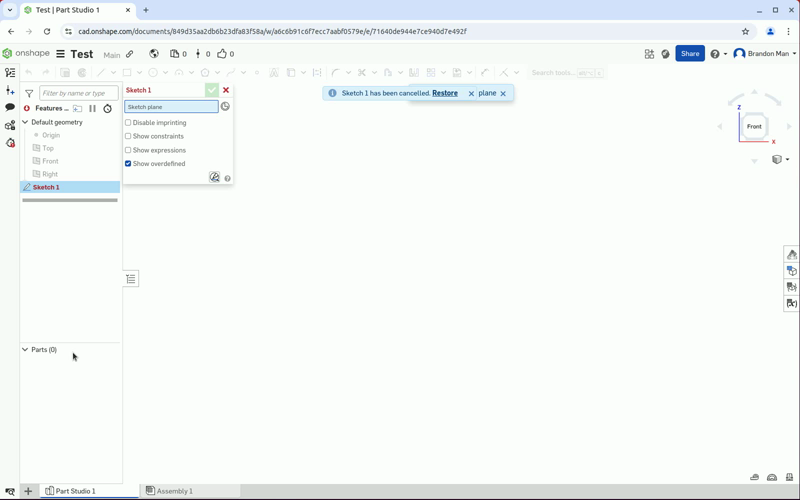
mouse_move(73, 163)
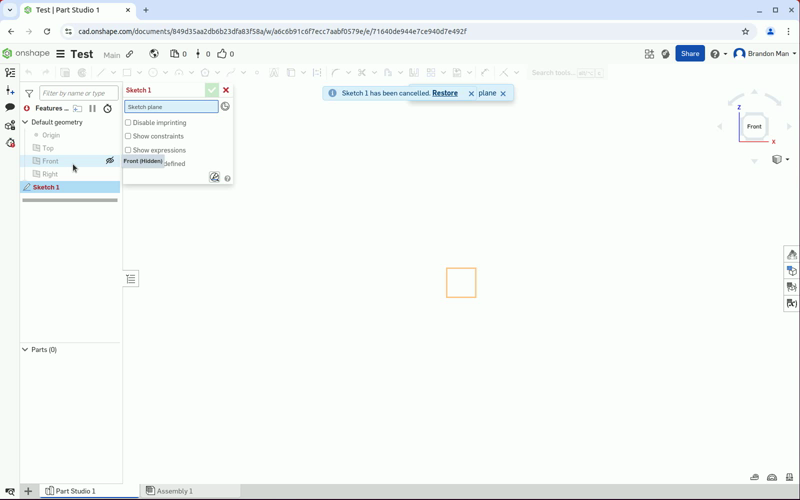
click(73, 163)
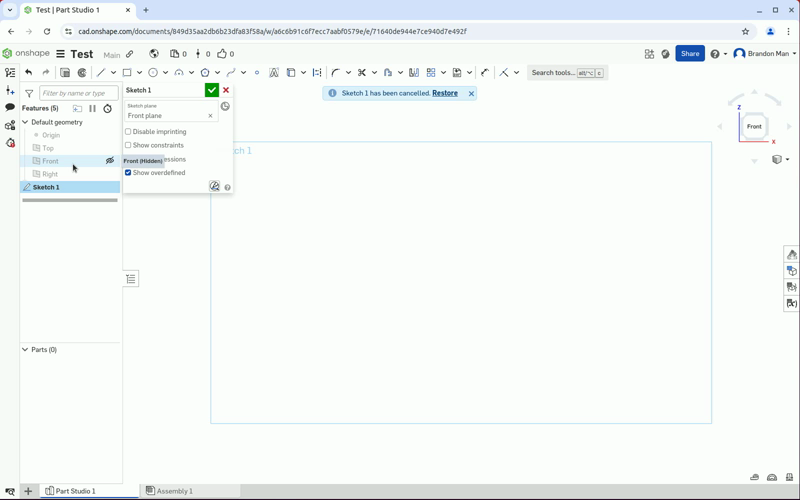
mouse_move(73, 352)
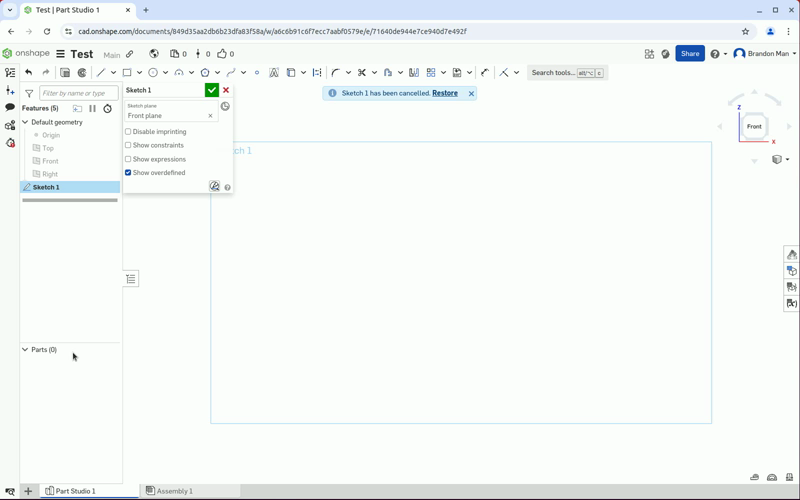
key(y)
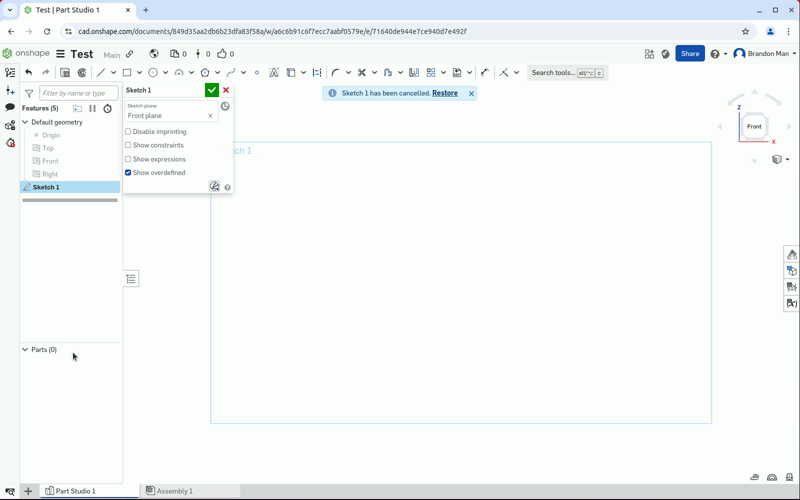
key(l)
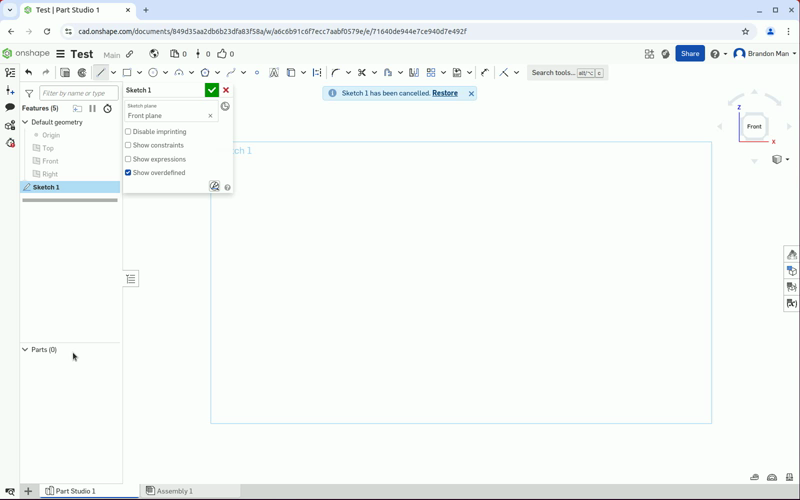
key_down(shift)
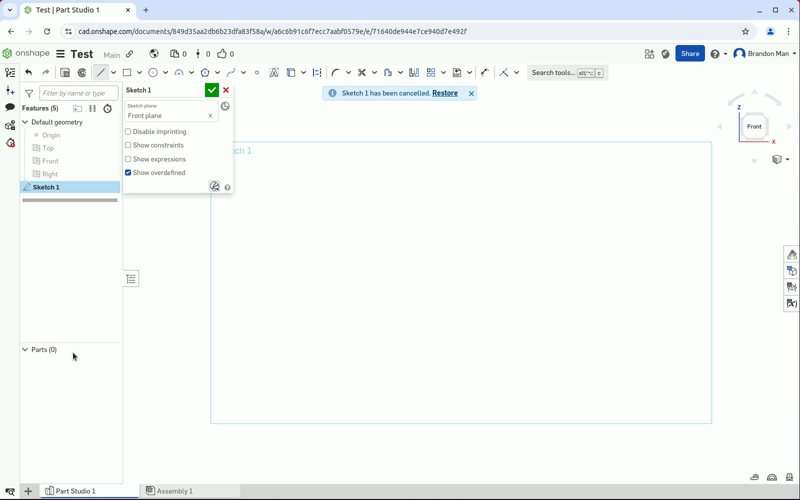
mouse_move(396, 318)
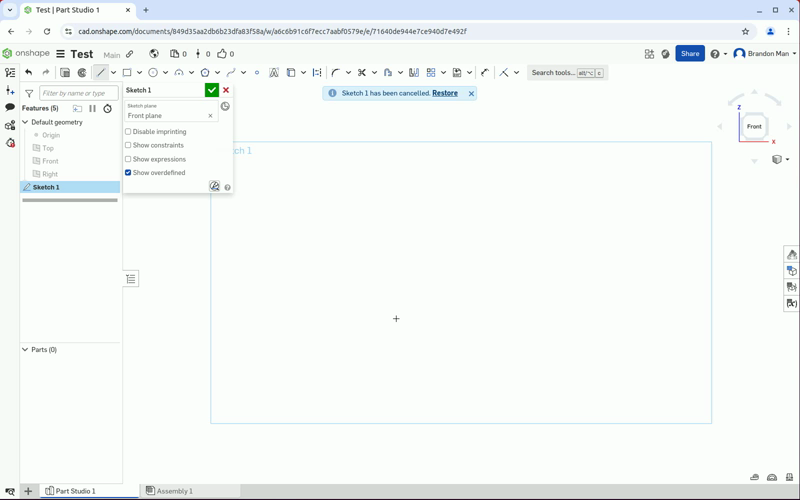
click(396, 318)
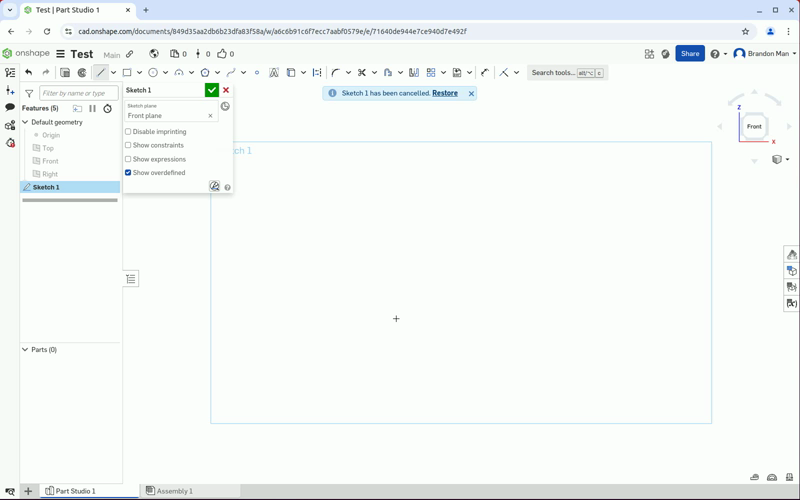
key_up(shift)
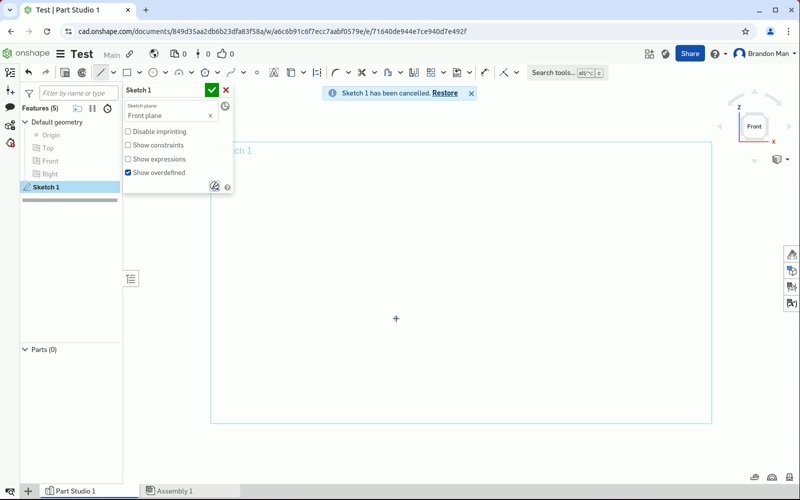
key_down(shift)
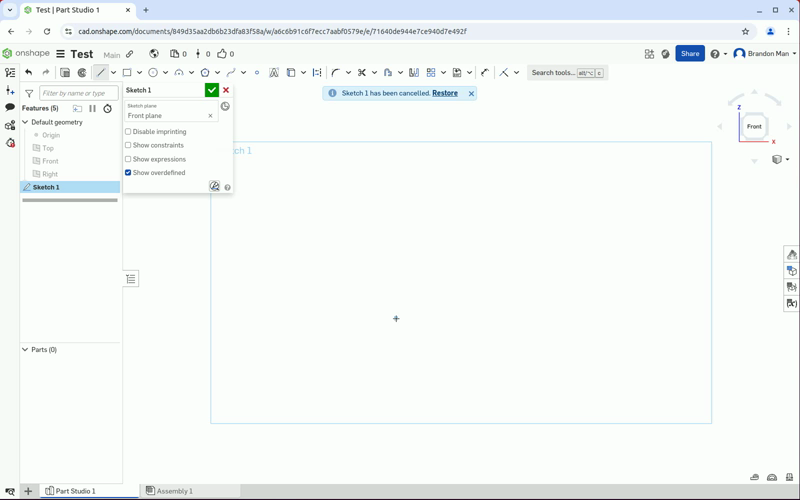
mouse_move(530, 318)
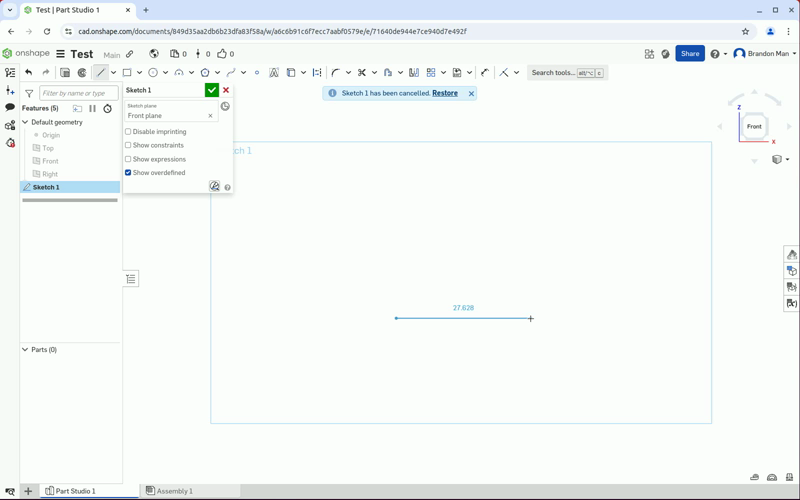
click(530, 318)
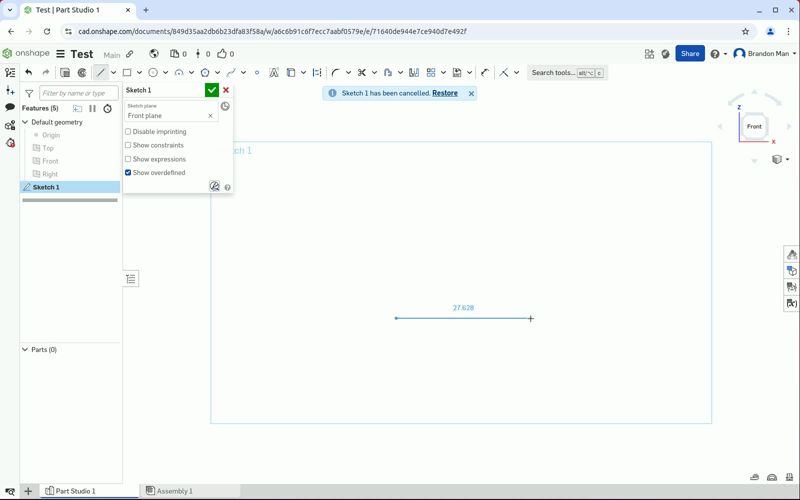
key_up(shift)
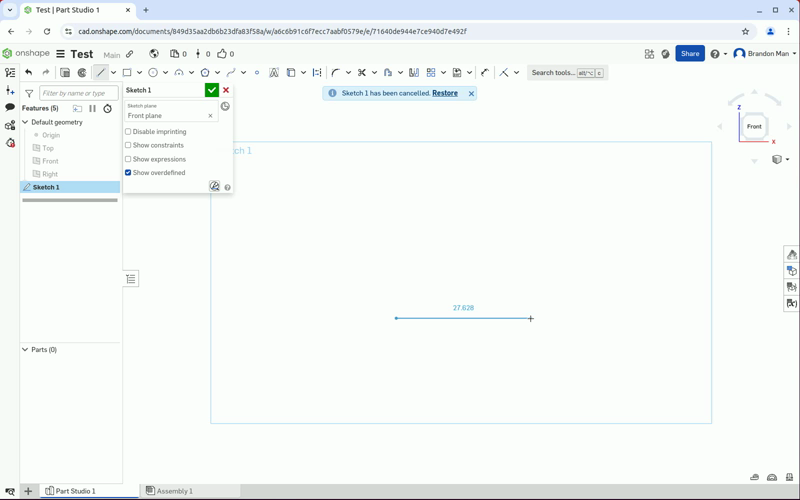
key_down(shift)
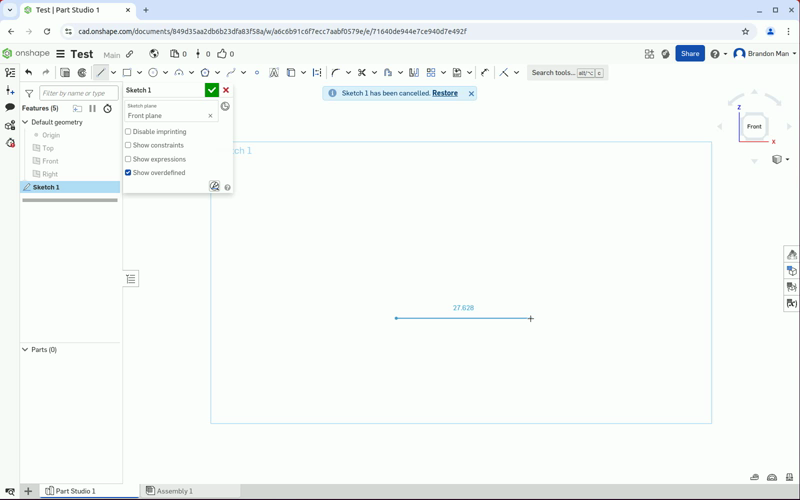
mouse_move(530, 228)
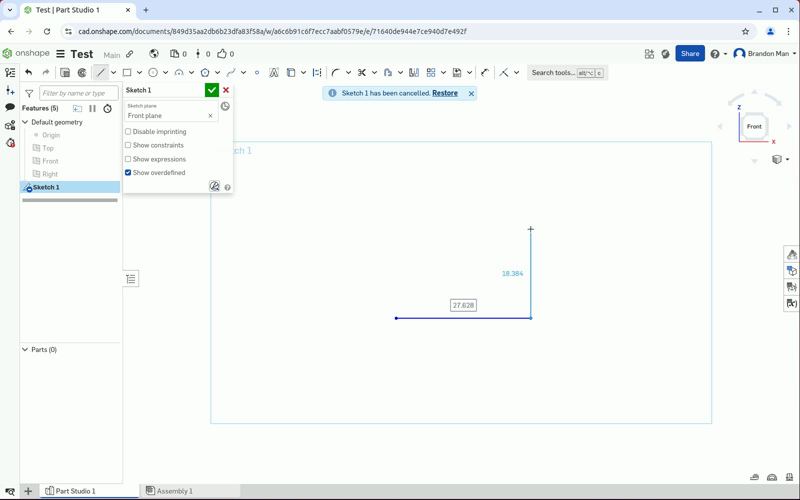
click(530, 228)
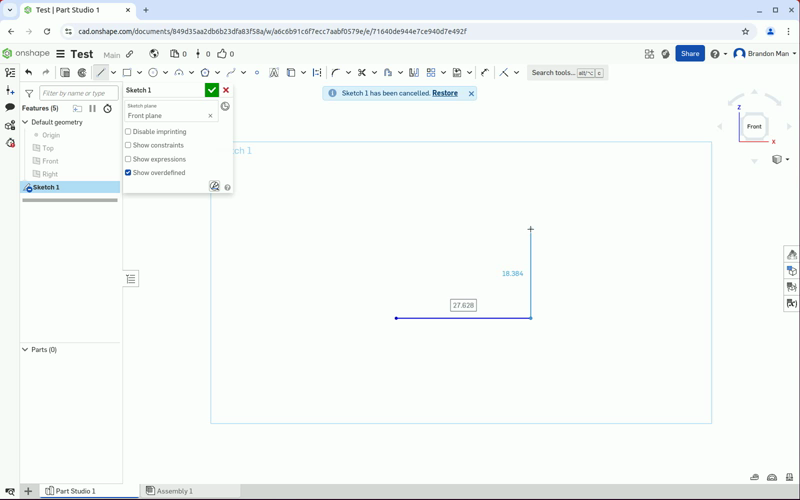
key_up(shift)
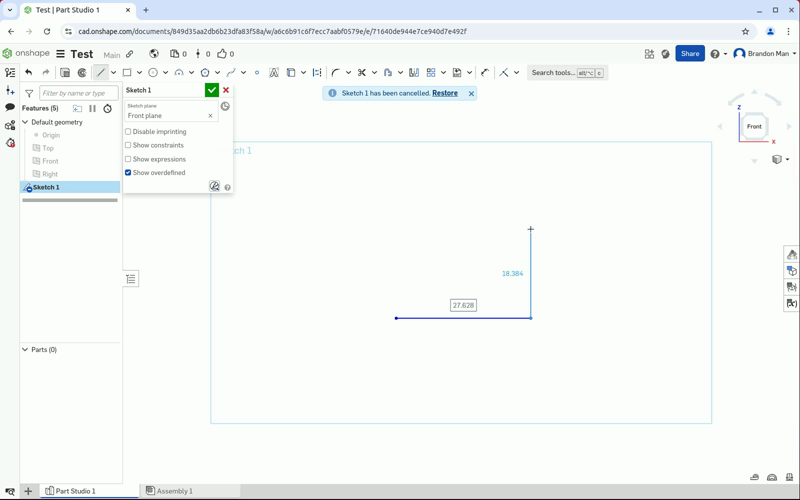
key_down(shift)
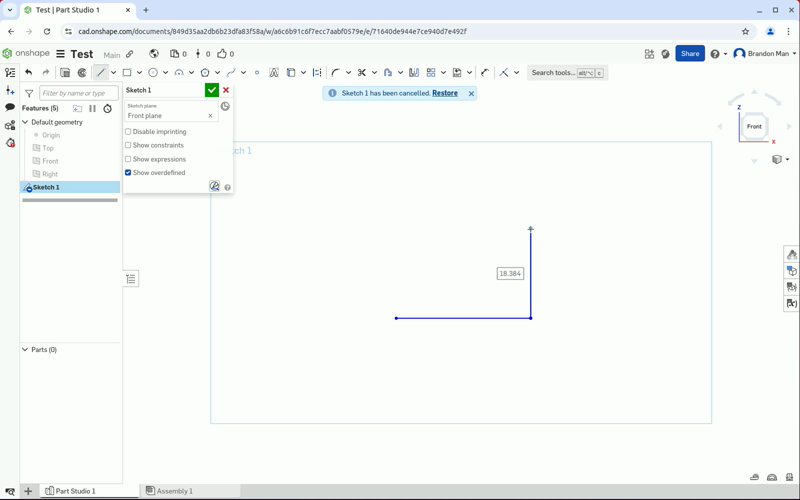
mouse_move(560, 228)
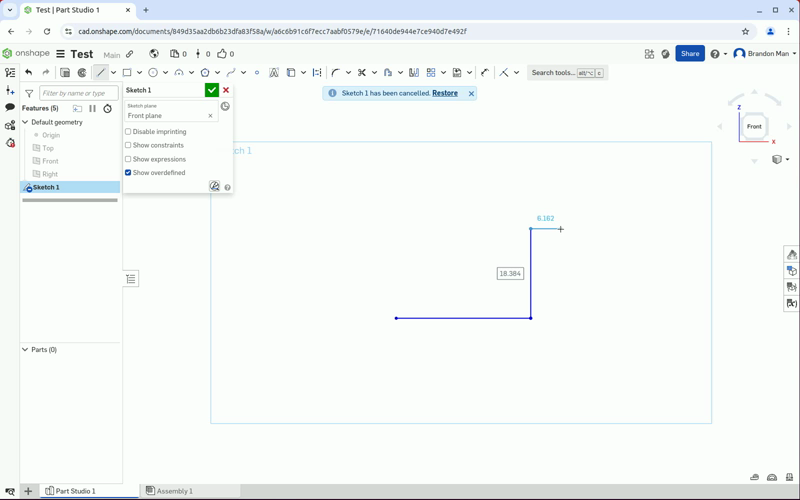
mouse_move(508, 228)
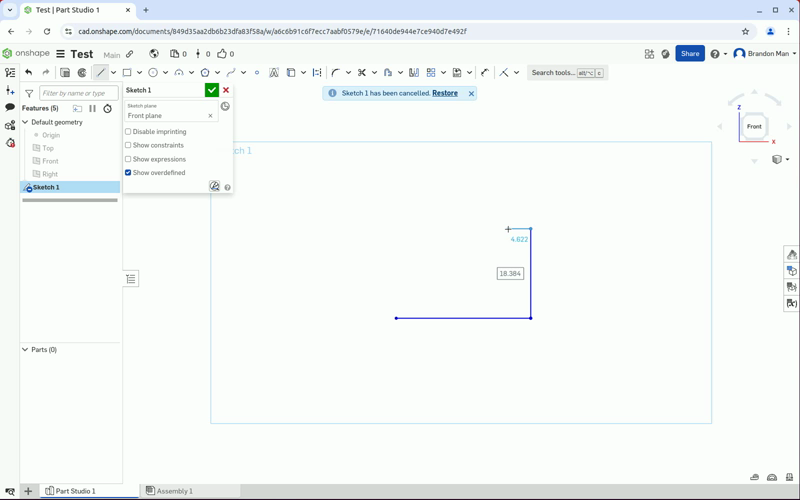
click(508, 228)
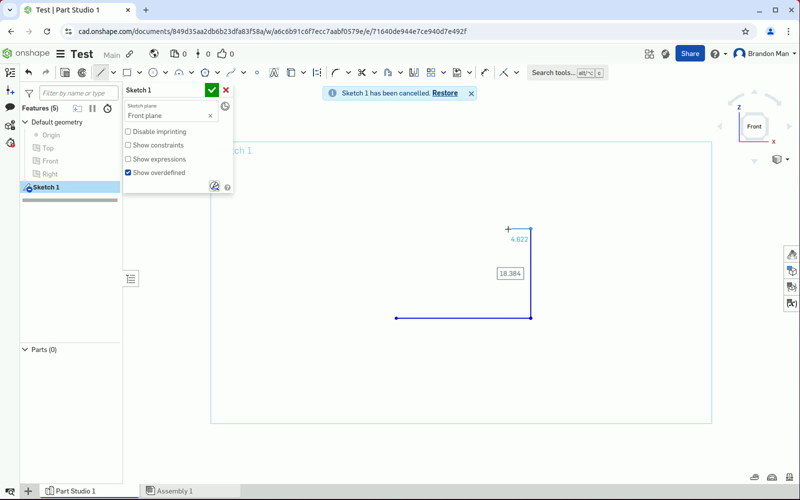
key_up(shift)
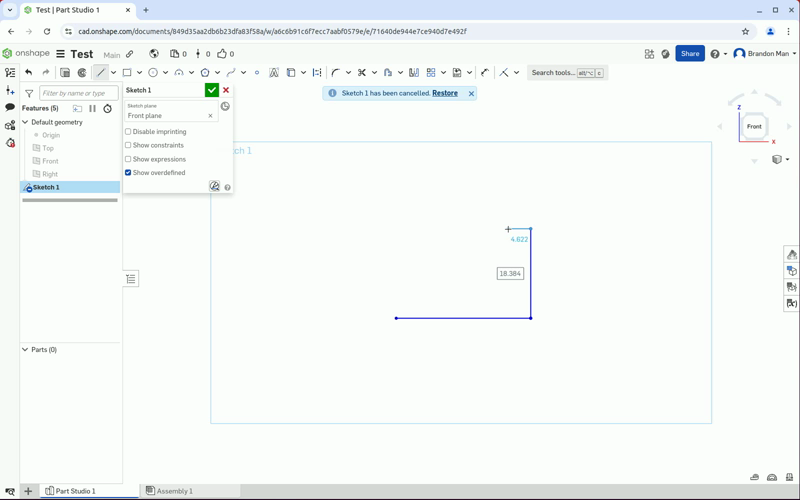
key_down(shift)
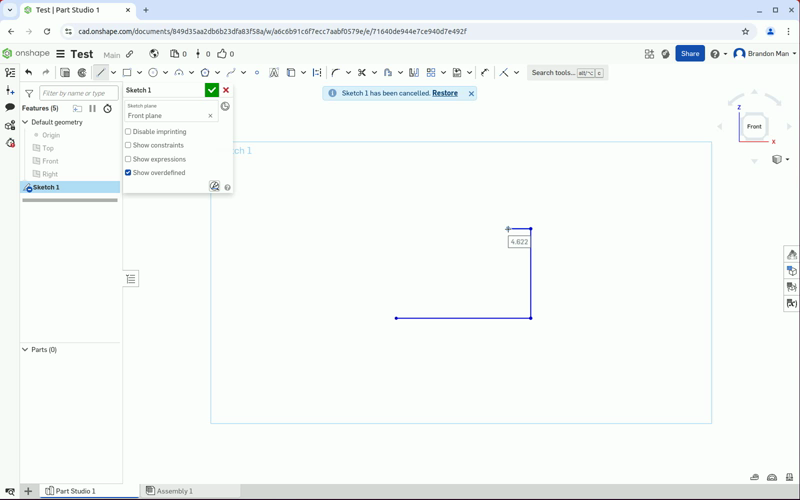
mouse_move(538, 228)
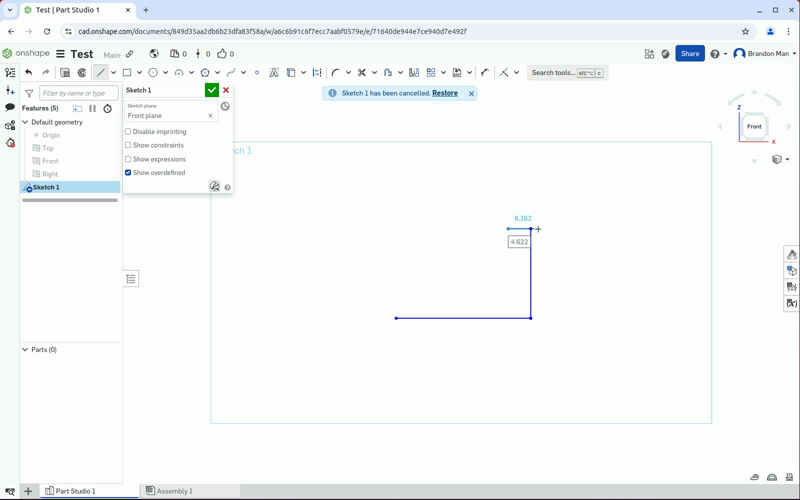
mouse_move(508, 272)
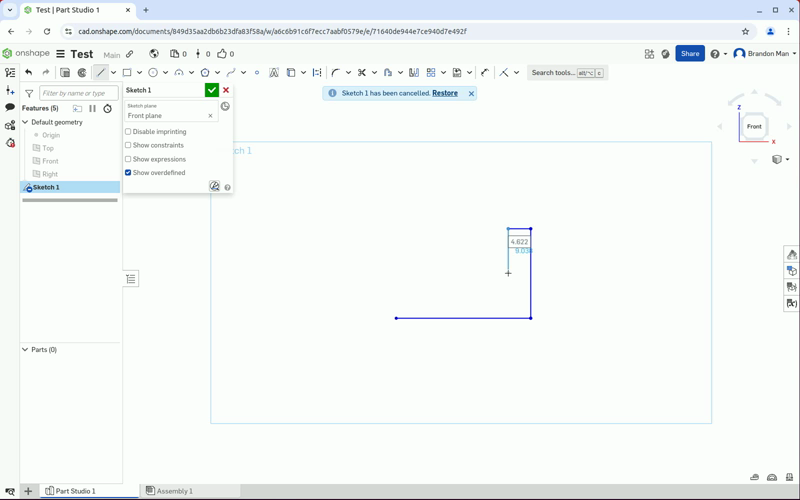
click(508, 272)
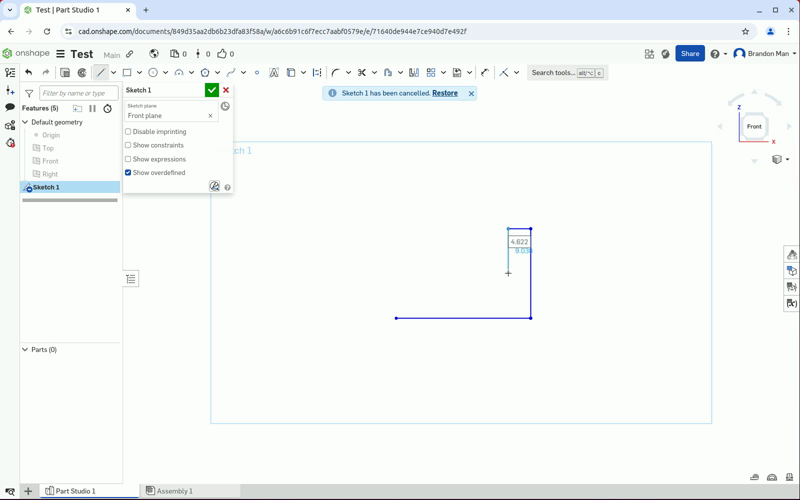
key_up(shift)
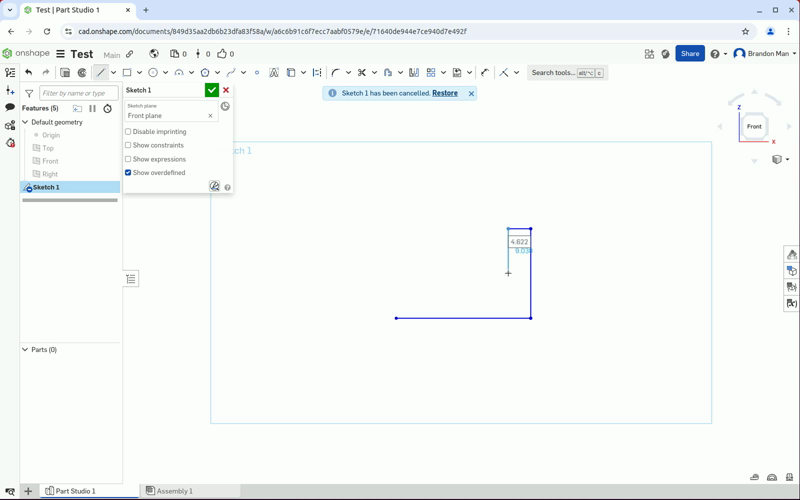
key_down(shift)
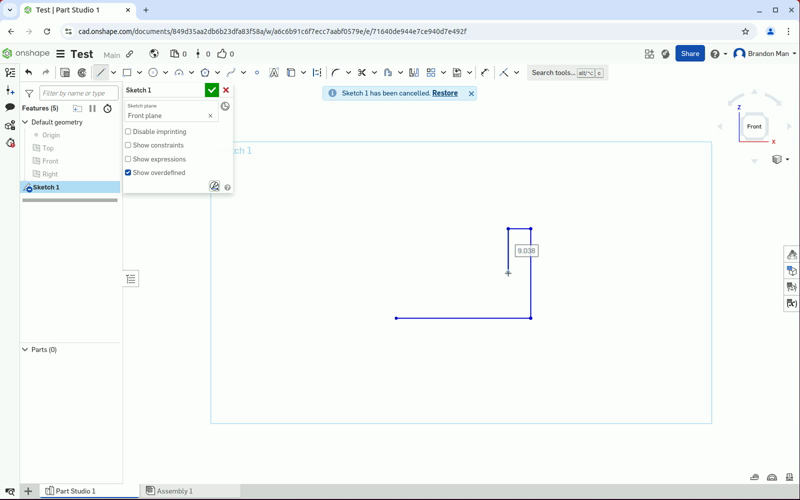
mouse_move(419, 272)
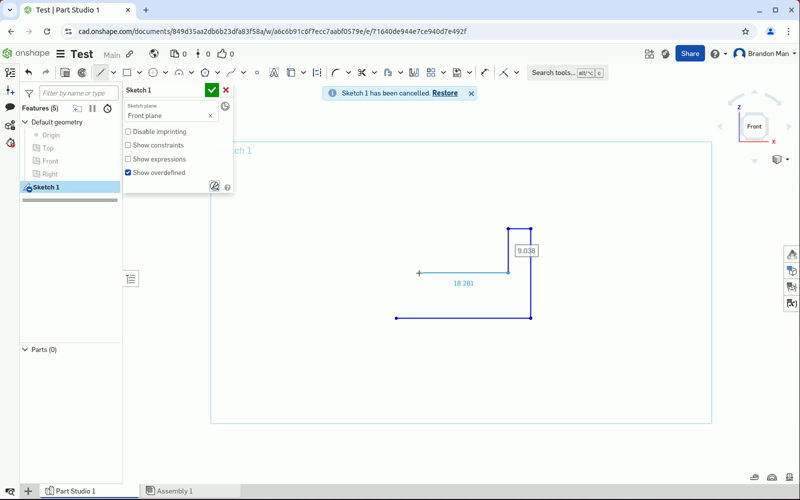
click(419, 272)
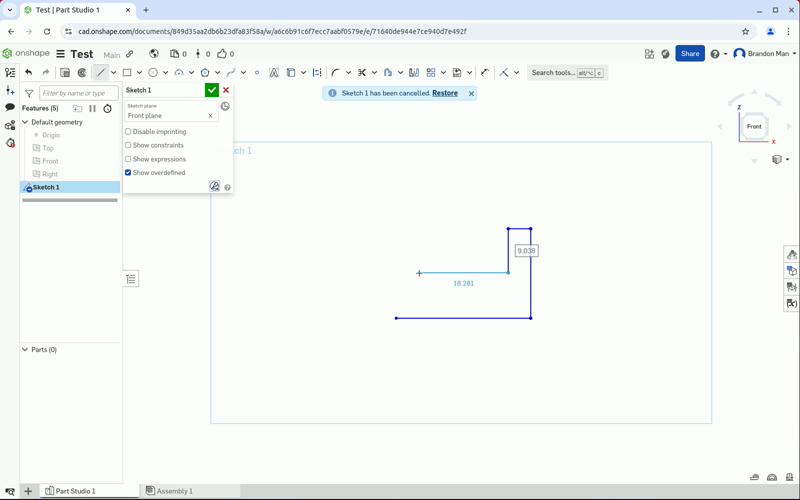
key_up(shift)
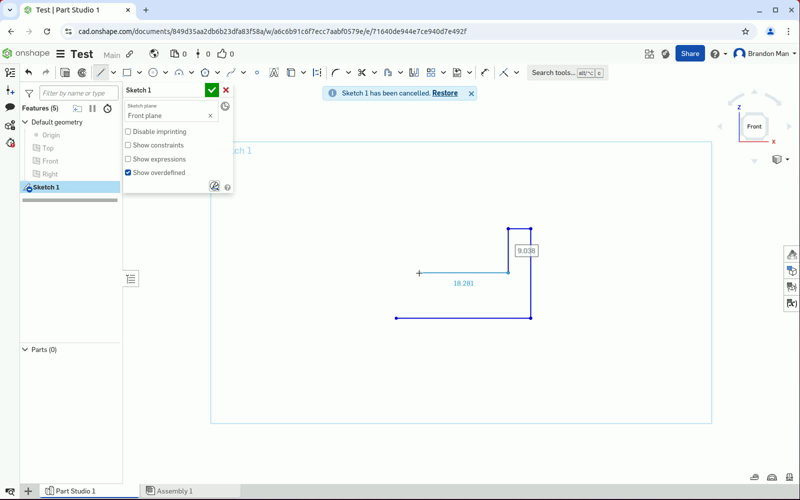
key_down(shift)
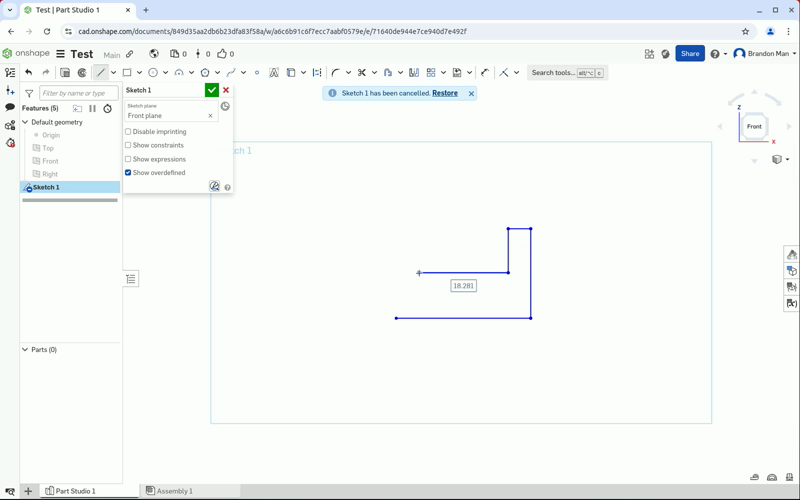
mouse_move(449, 272)
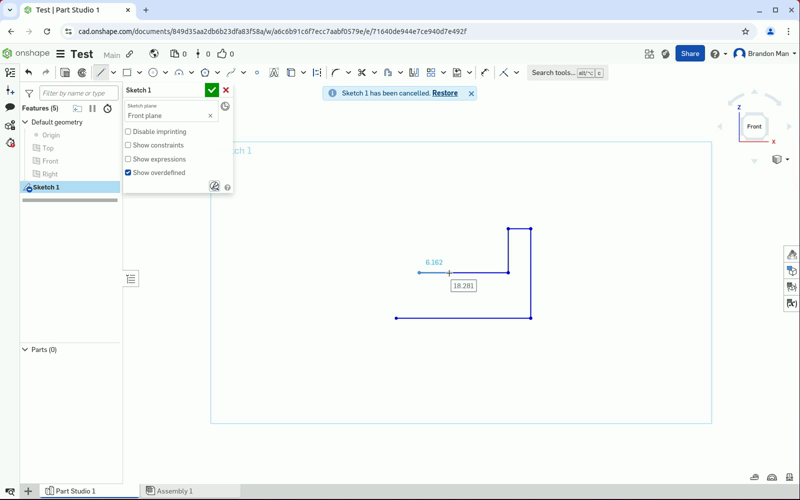
mouse_move(419, 228)
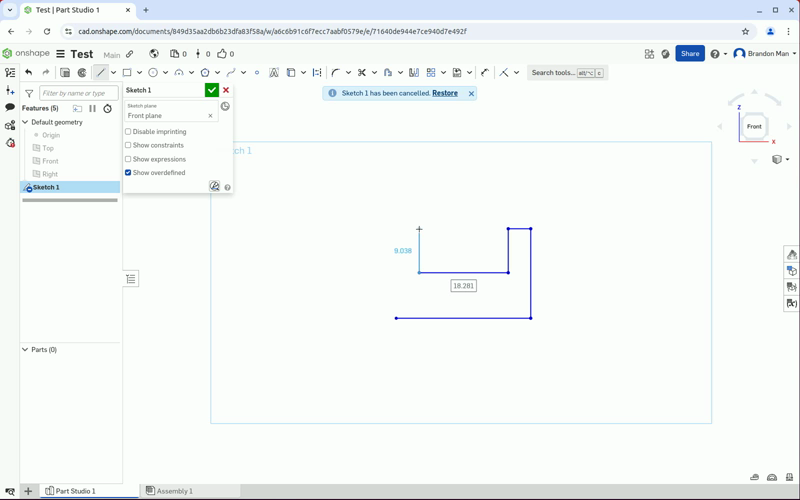
click(419, 228)
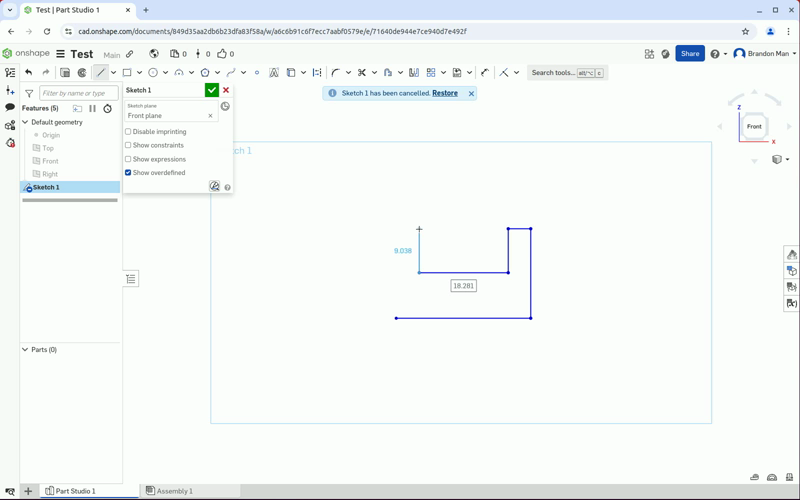
key_up(shift)
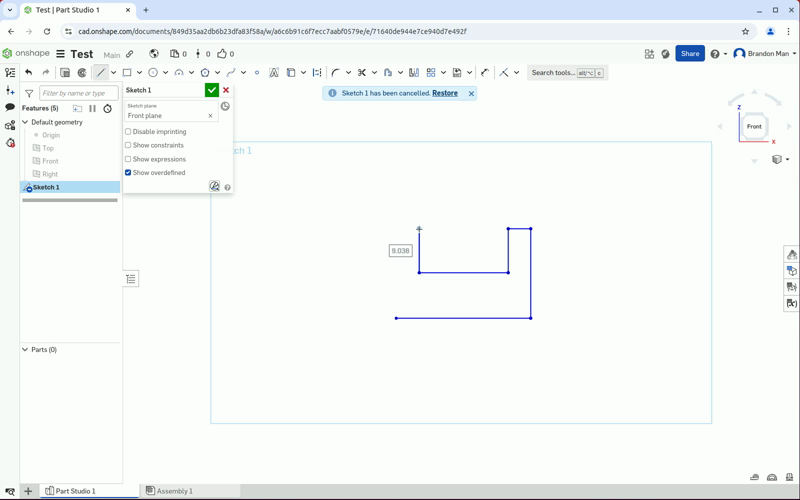
key_down(shift)
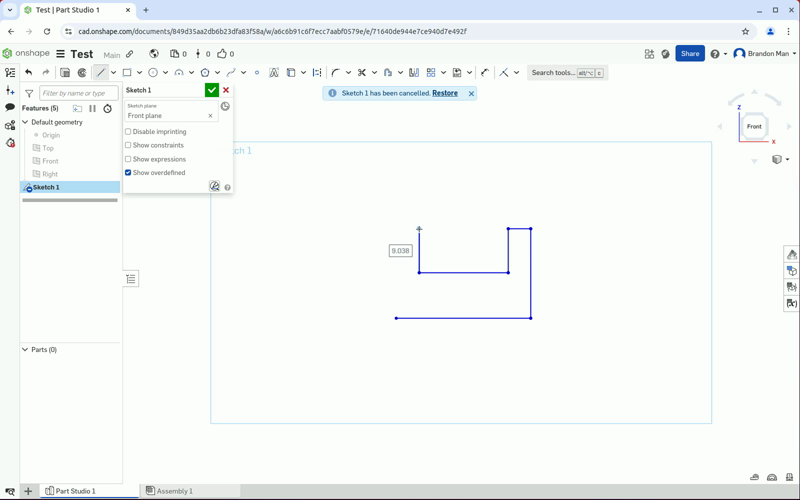
mouse_move(449, 228)
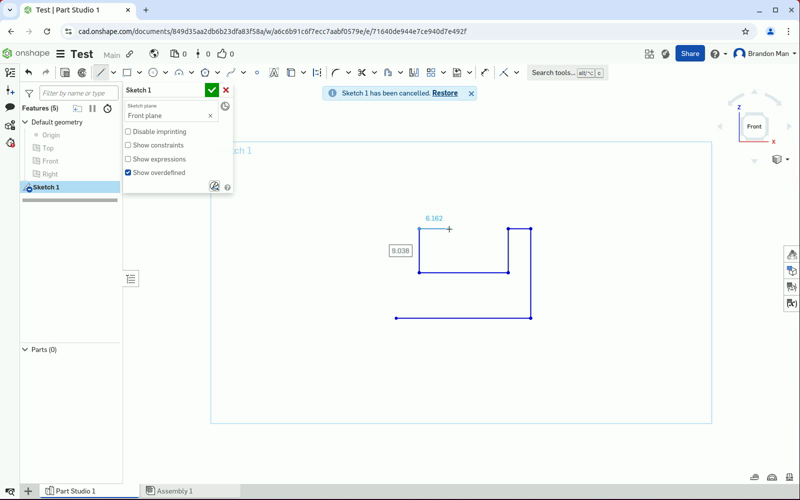
mouse_move(396, 228)
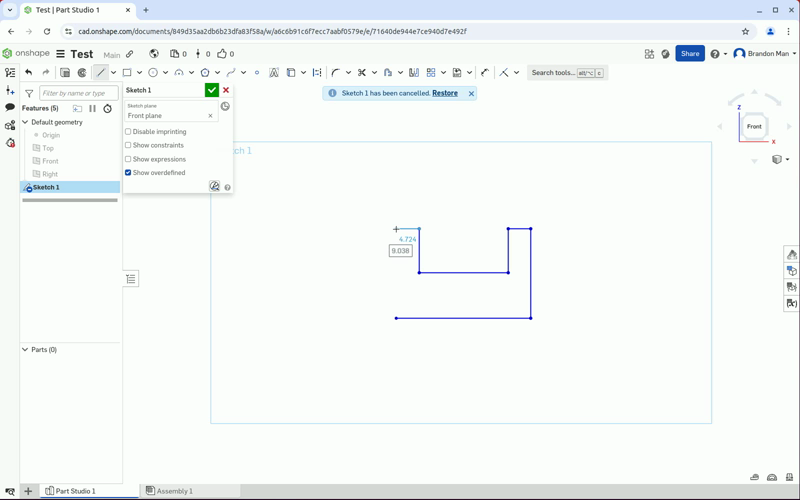
click(396, 228)
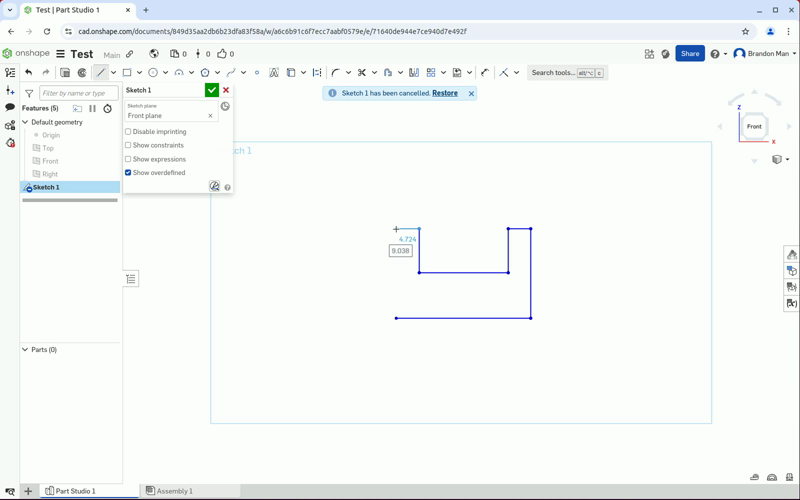
key_up(shift)
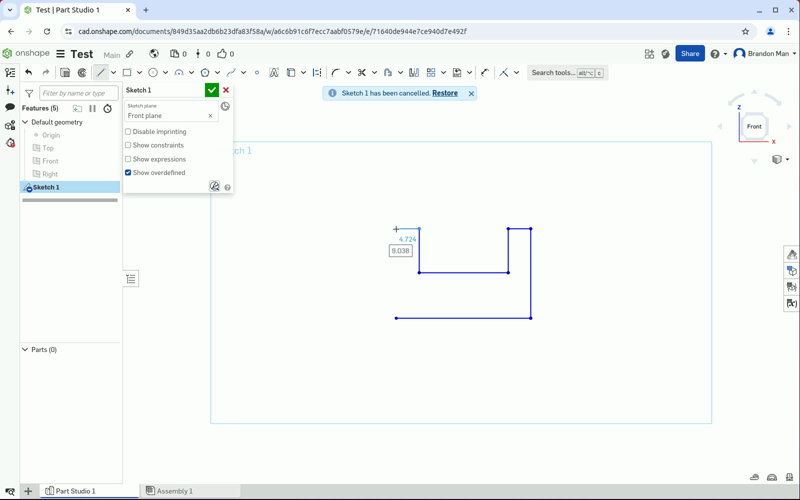
key_down(shift)
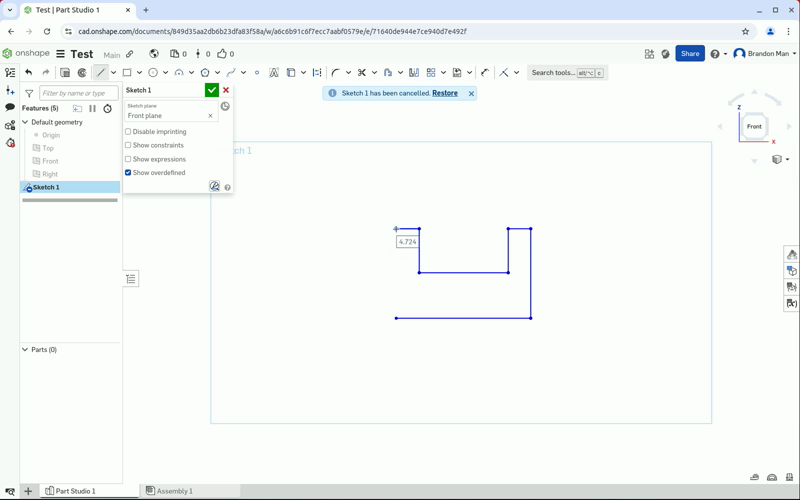
mouse_move(396, 318)
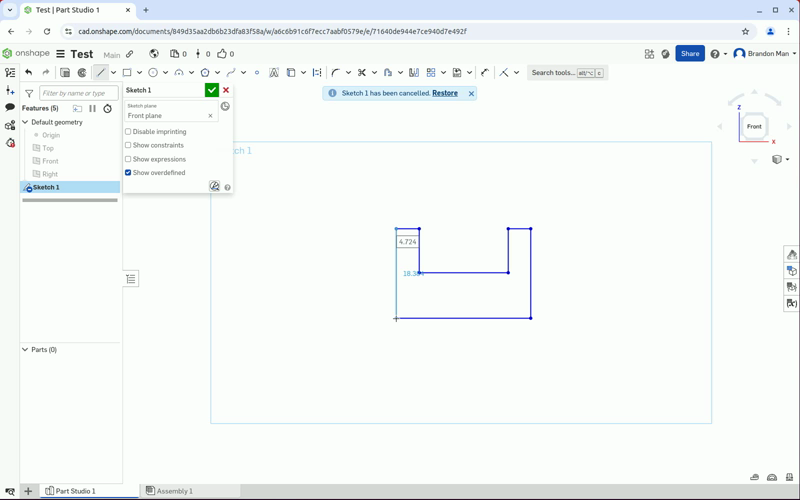
key_up(shift)
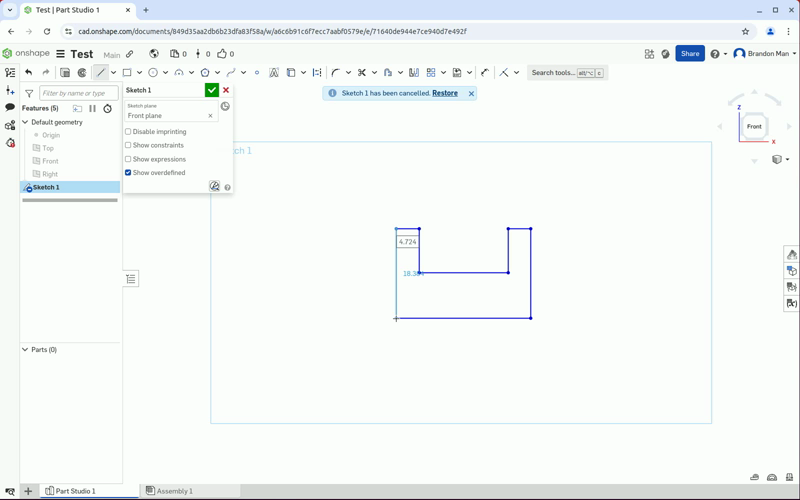
click(396, 318)
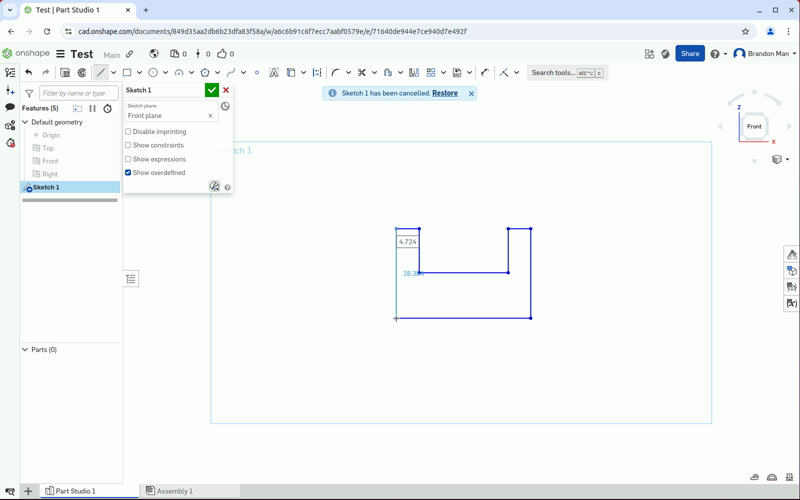
key(esc)
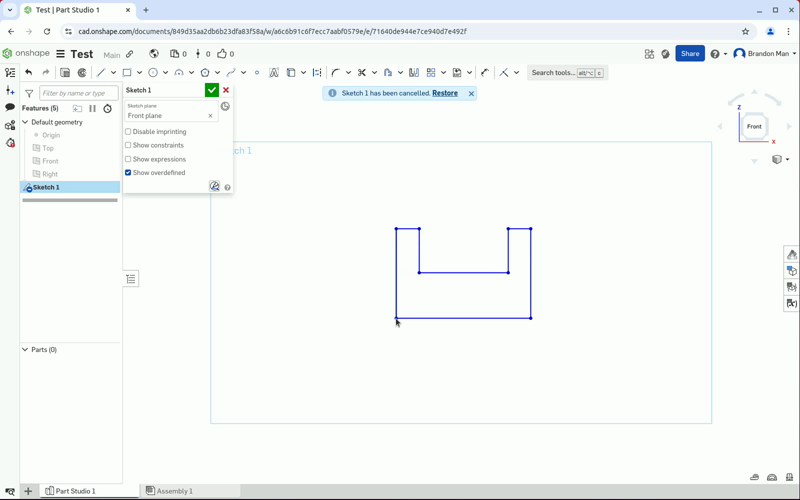
mouse_move(401, 303)
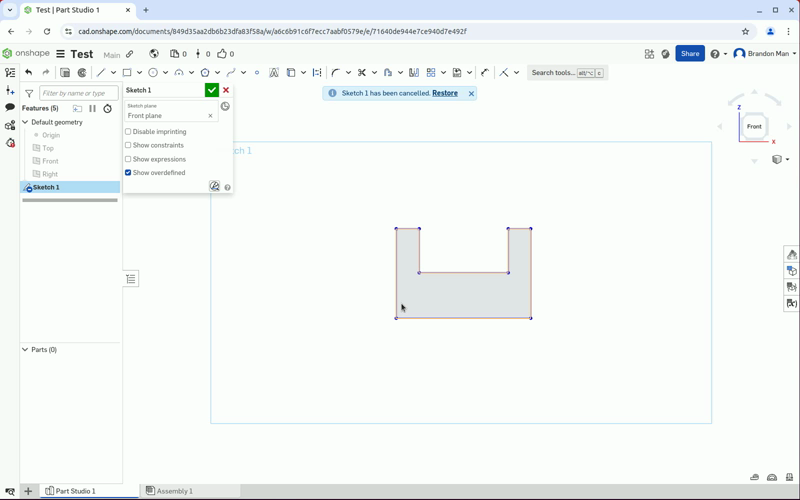
click(401, 303)
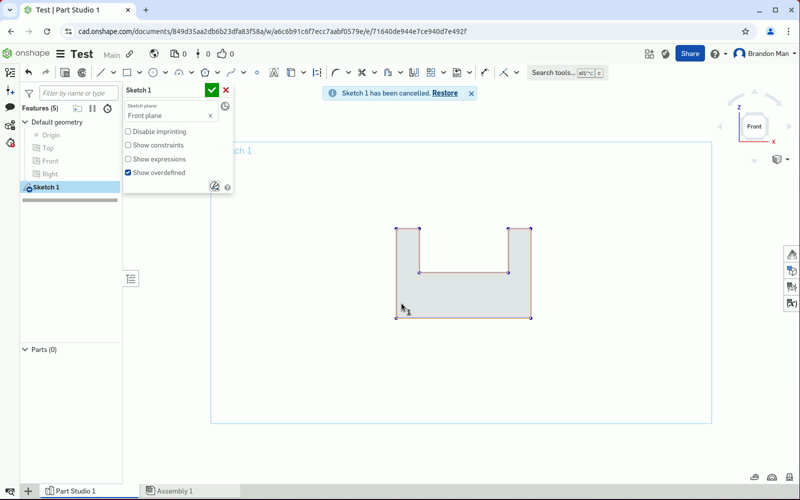
mouse_move(73, 352)
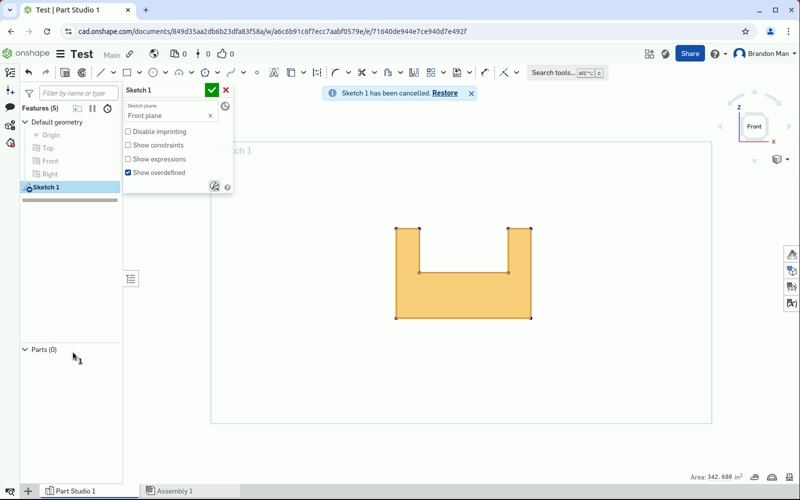
key(shift+y)
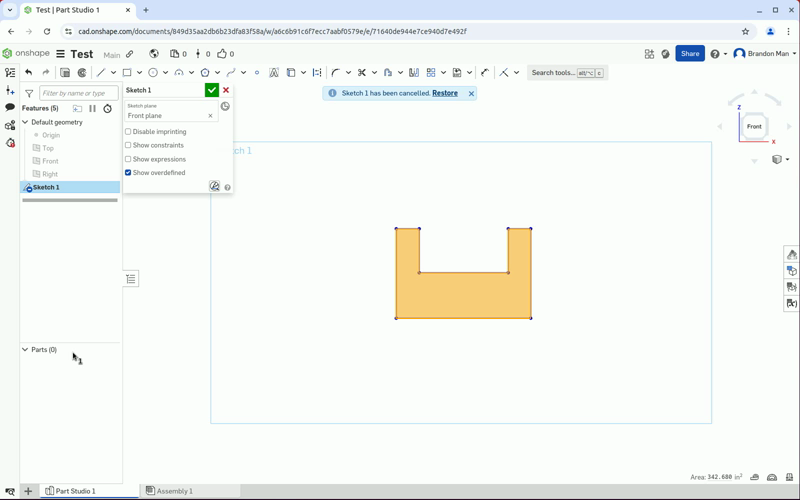
key(shift+e)
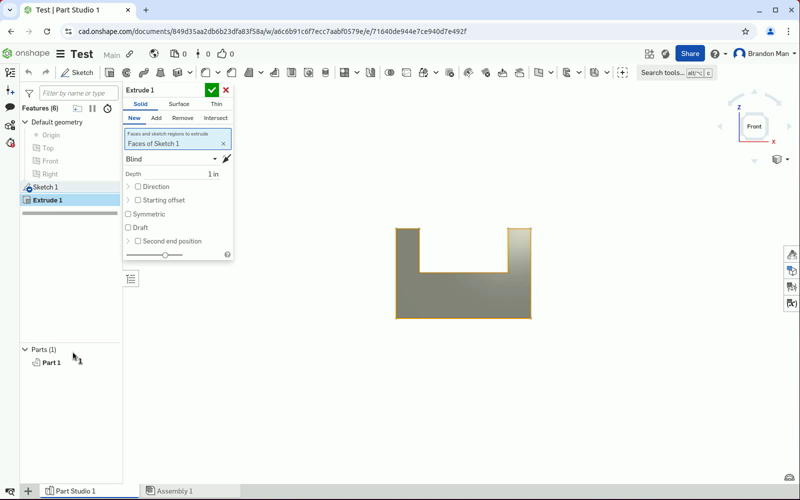
mouse_move(143, 106)
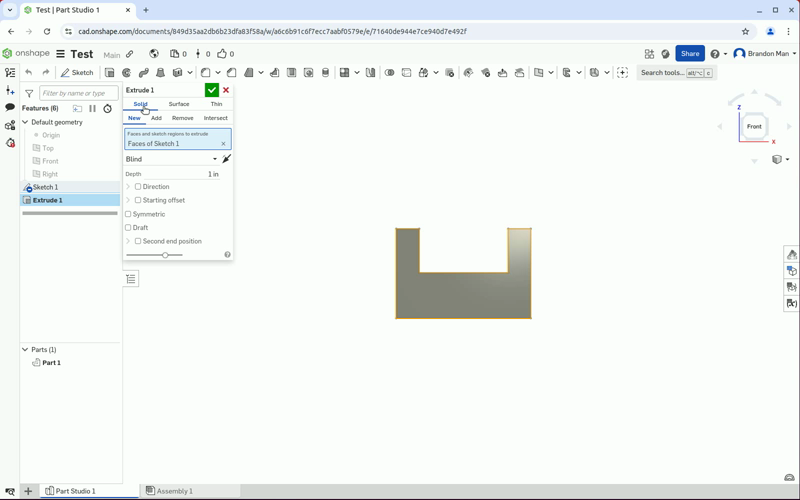
click(143, 106)
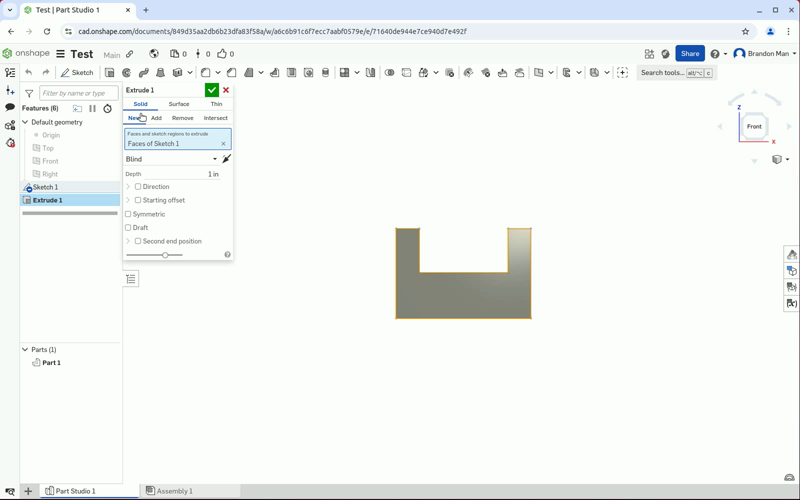
mouse_move(137, 120)
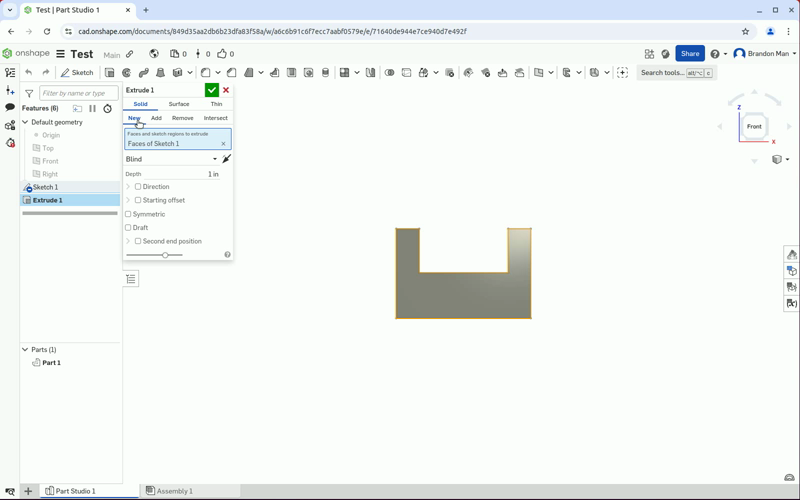
click(137, 120)
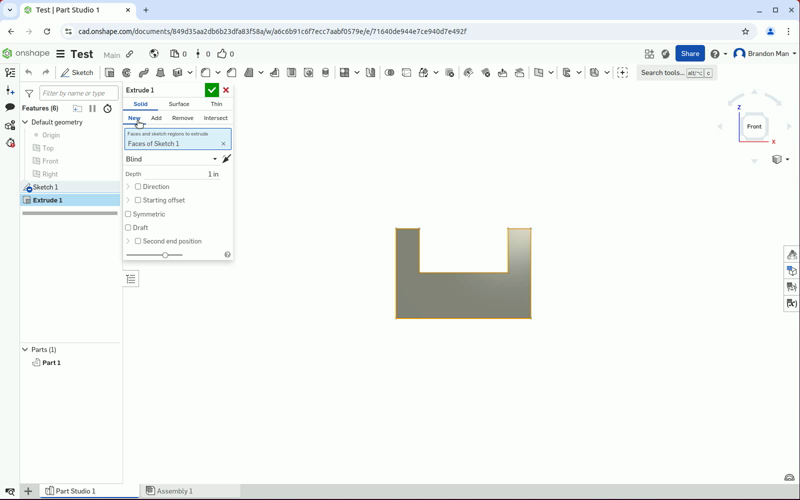
key(tab, 4)
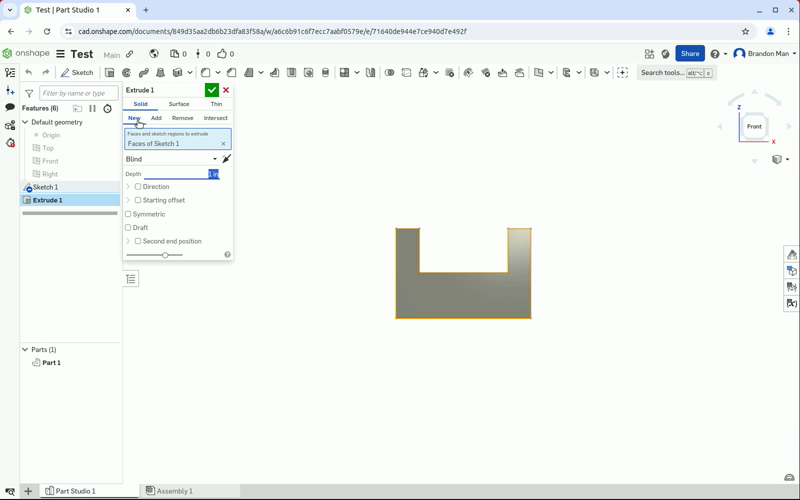
text(23.108)
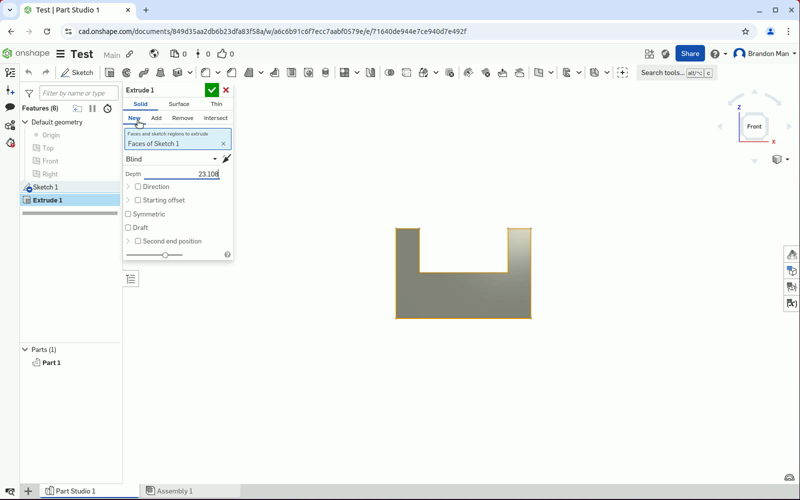
key(enter)
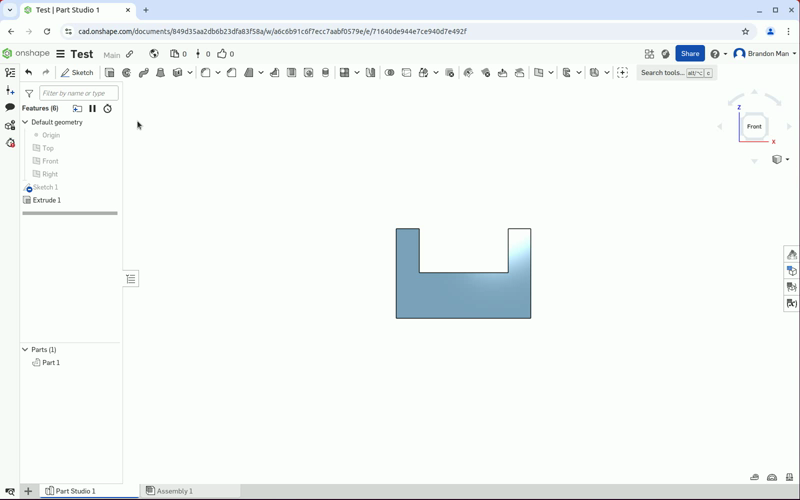
key(shift+h)
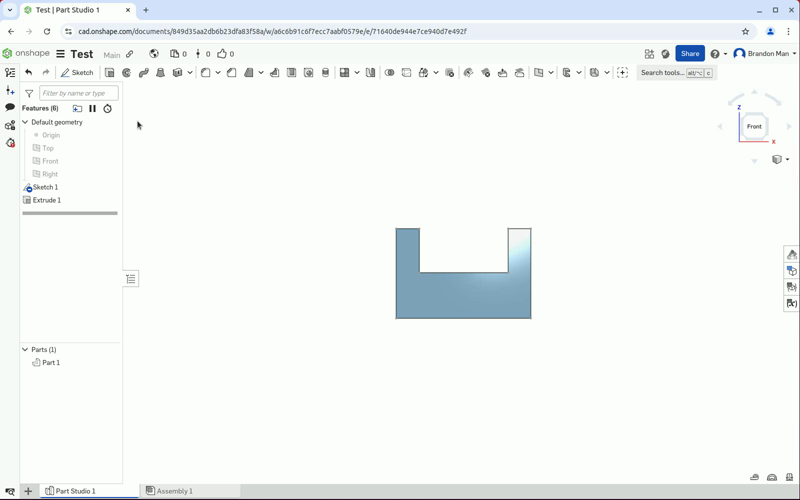
key(shift+h)
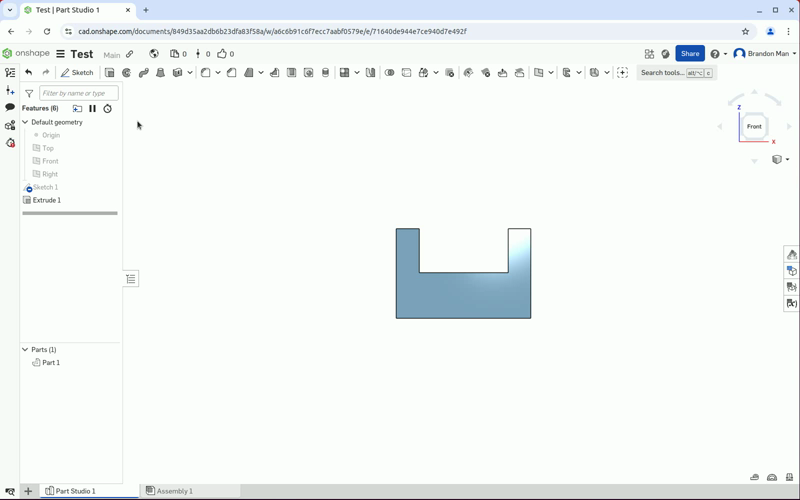
mouse_move(73, 189)
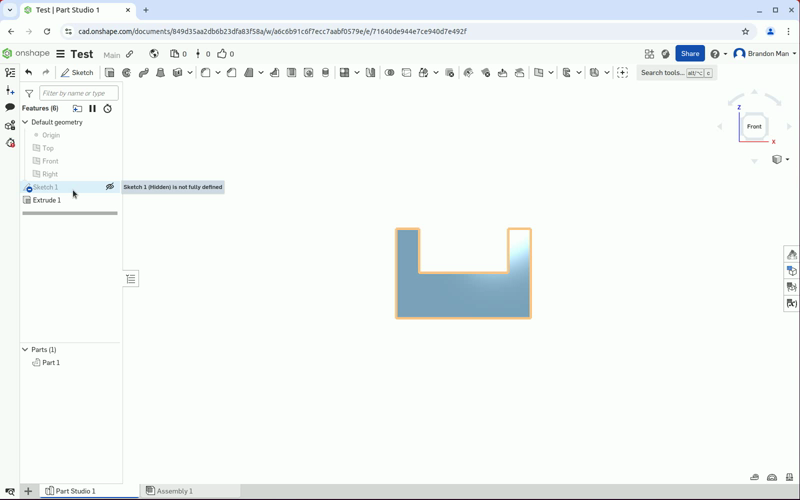
click(73, 189)
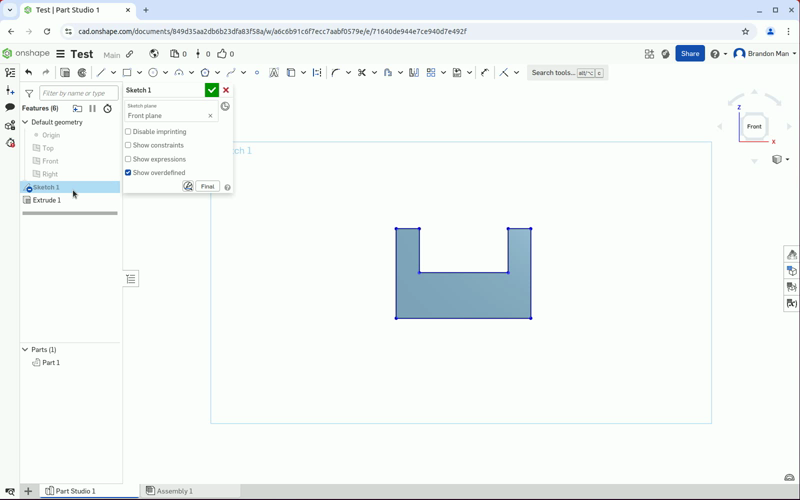
mouse_move(229, 92)
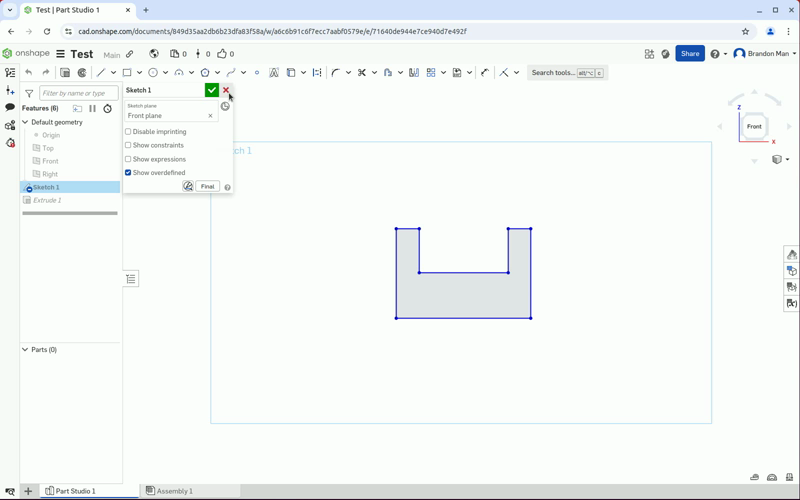
click(229, 92)
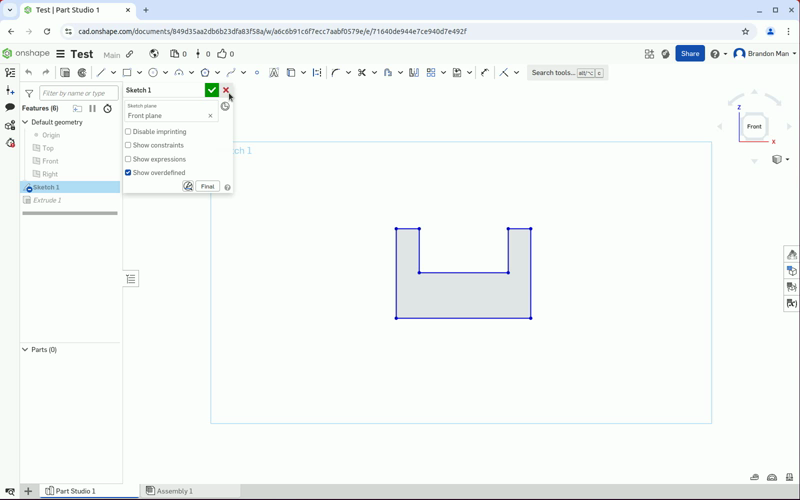
key(shift+s)
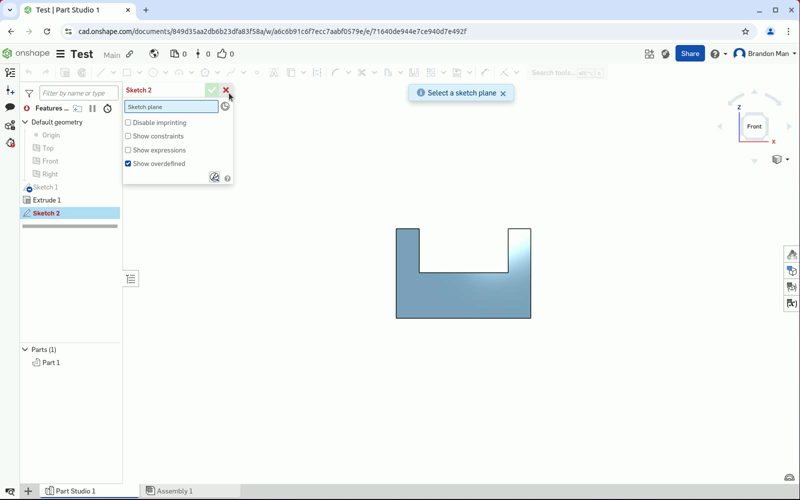
mouse_move(73, 163)
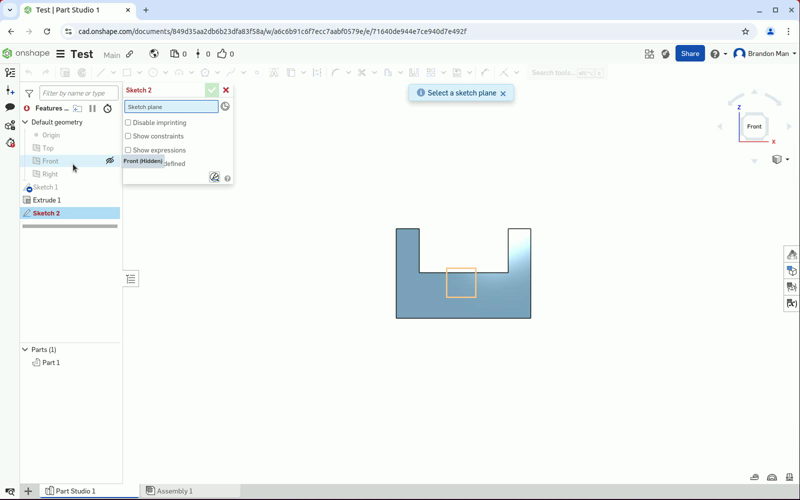
click(73, 163)
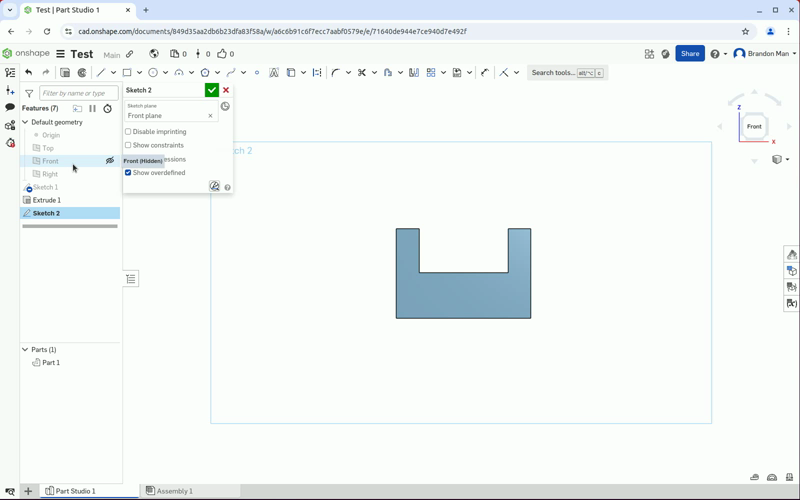
mouse_move(73, 352)
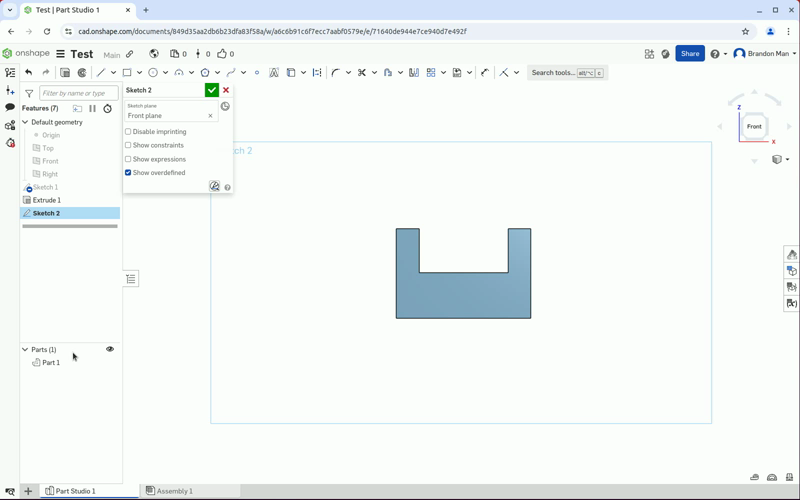
key(y)
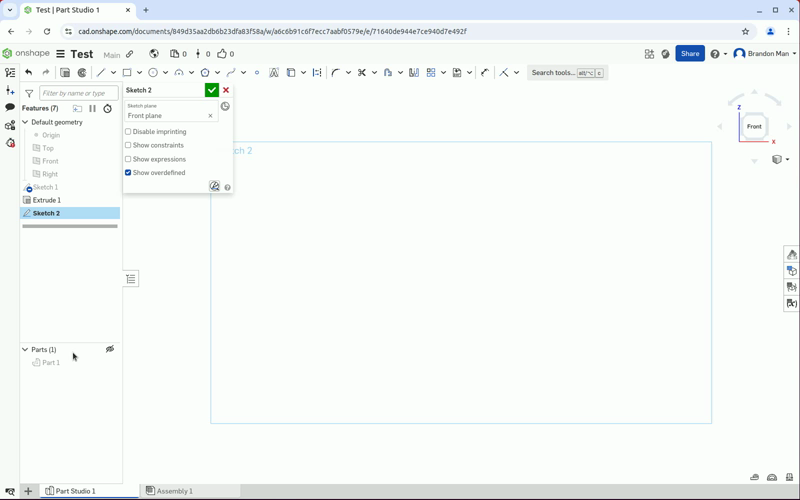
key(l)
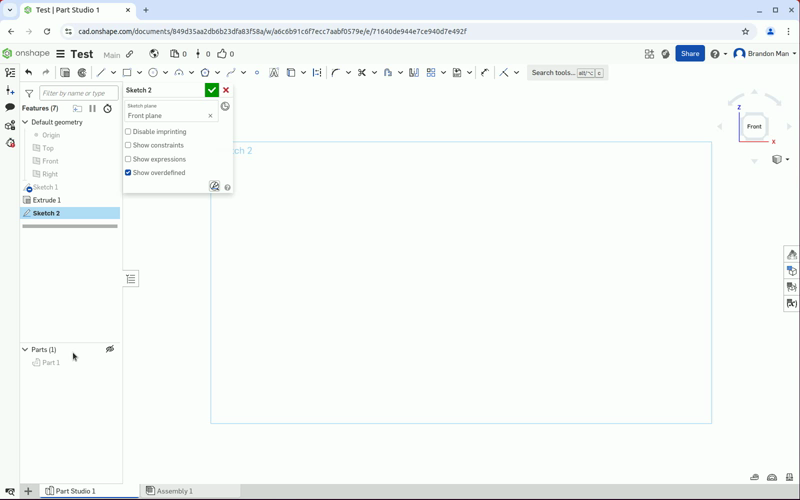
key_down(shift)
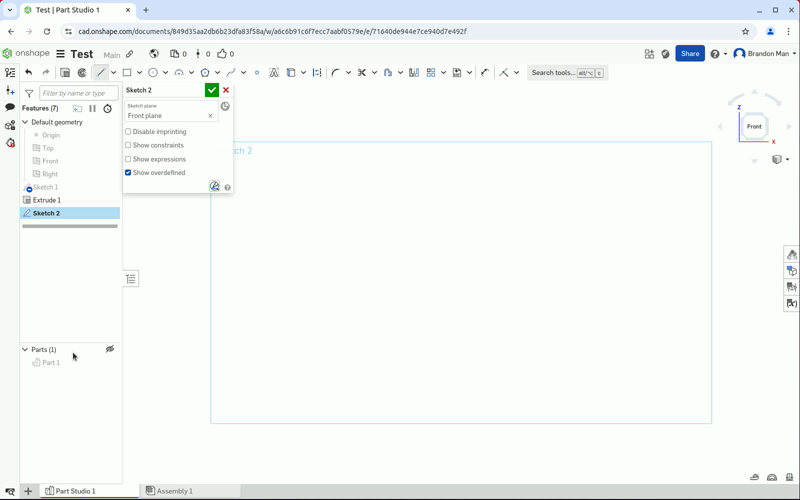
mouse_move(418, 273)
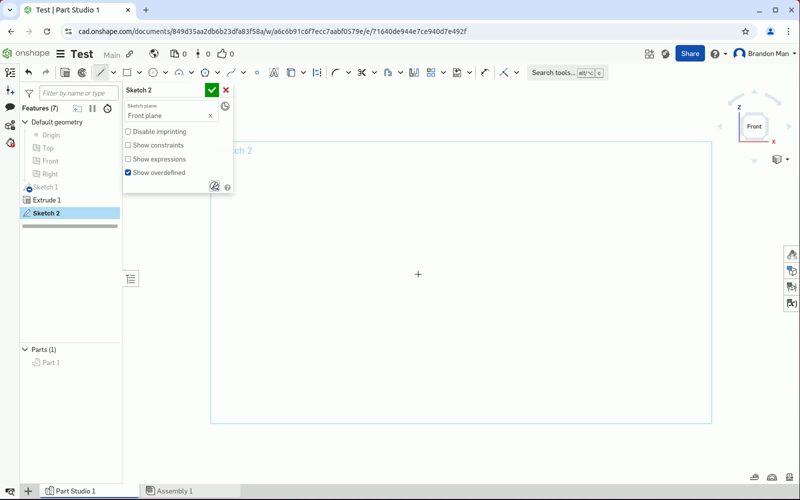
click(418, 273)
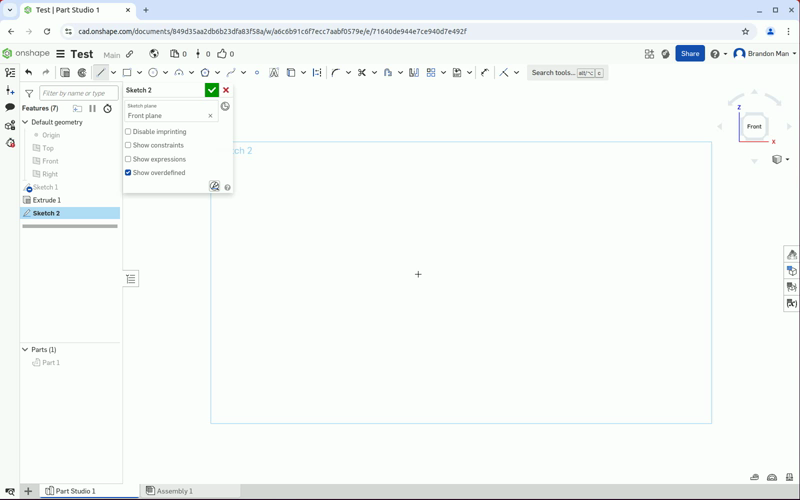
key_up(shift)
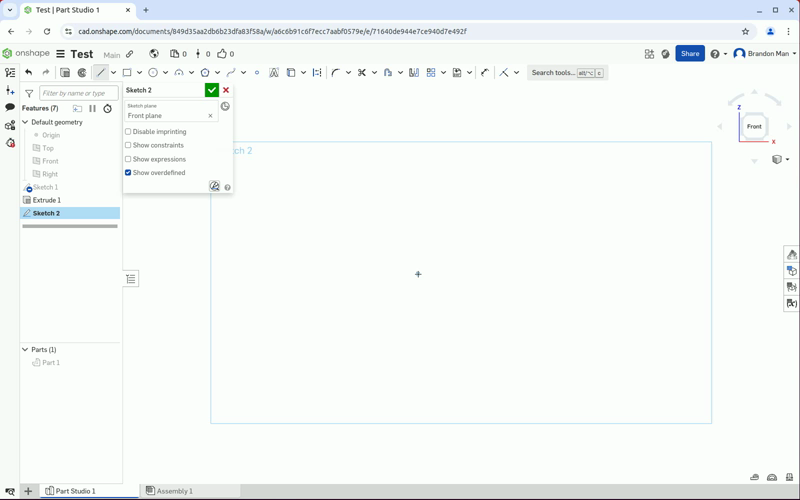
key_down(shift)
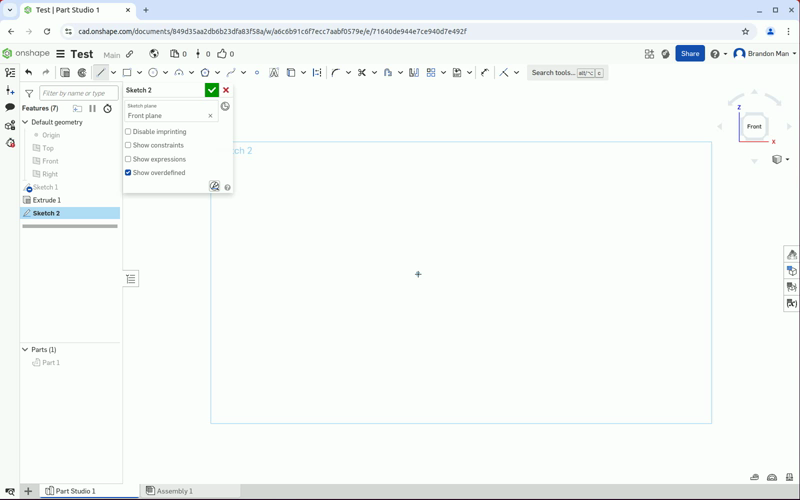
mouse_move(509, 273)
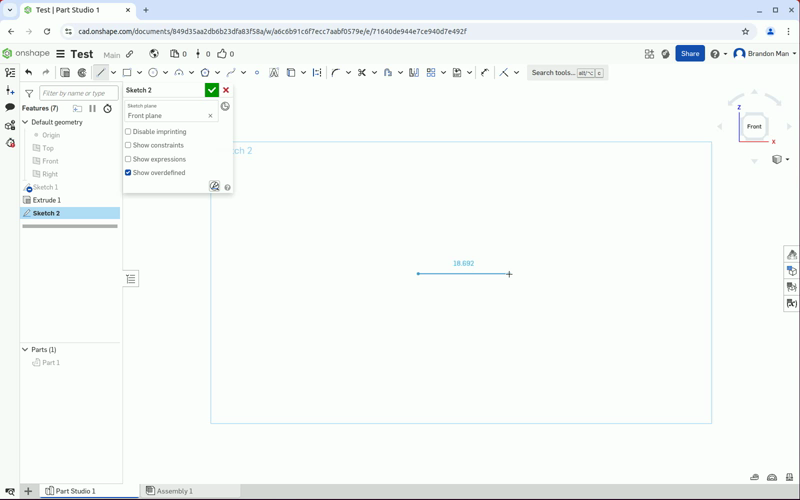
click(509, 273)
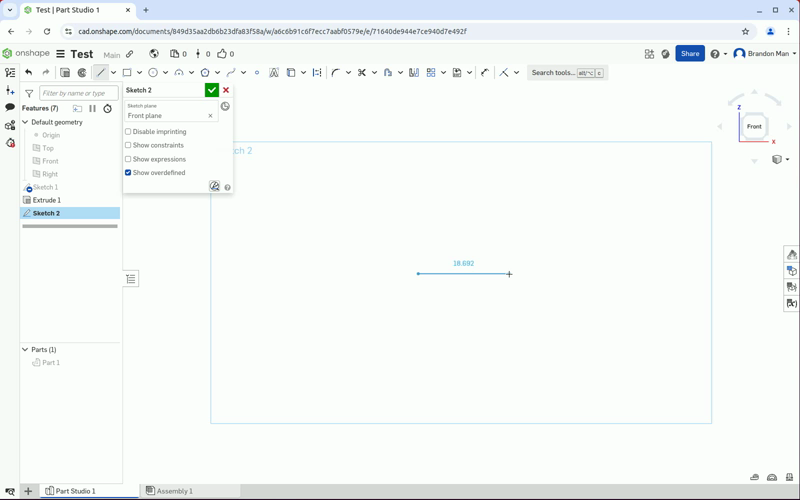
key_up(shift)
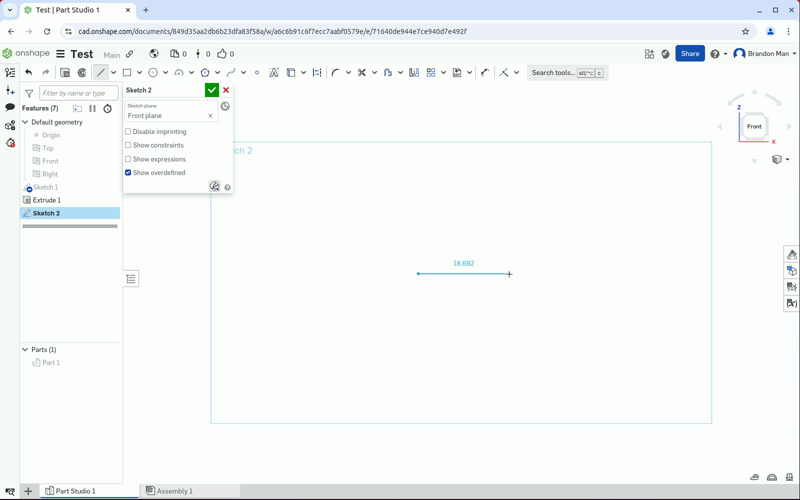
key_down(shift)
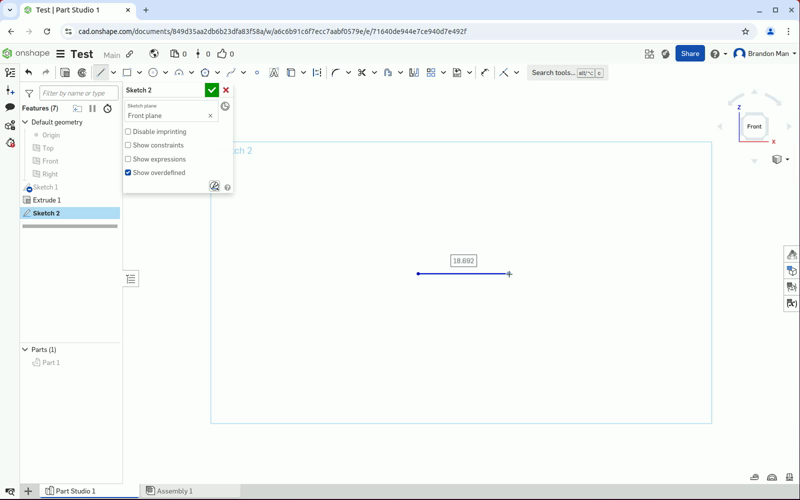
mouse_move(539, 273)
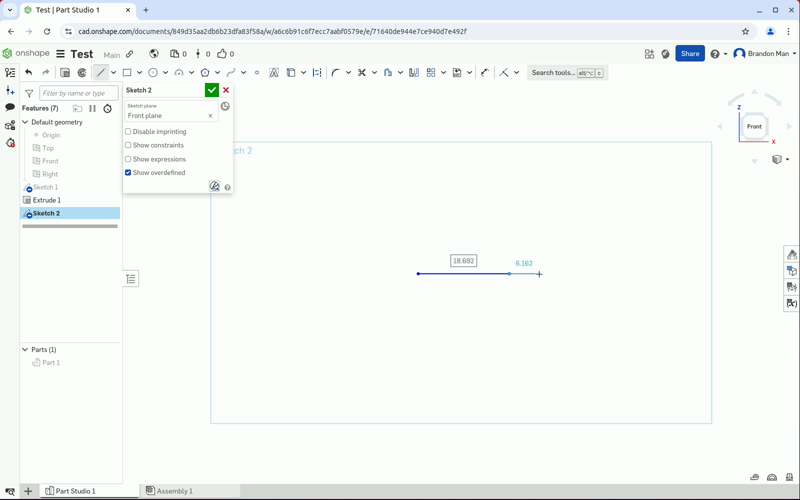
mouse_move(509, 228)
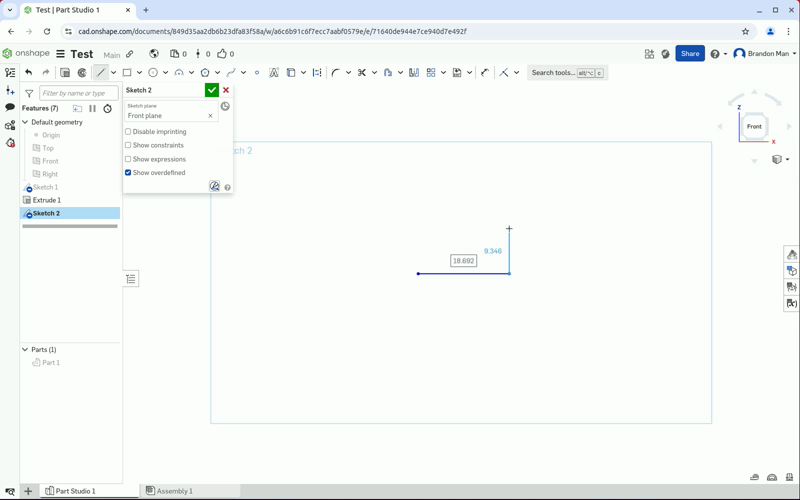
click(509, 228)
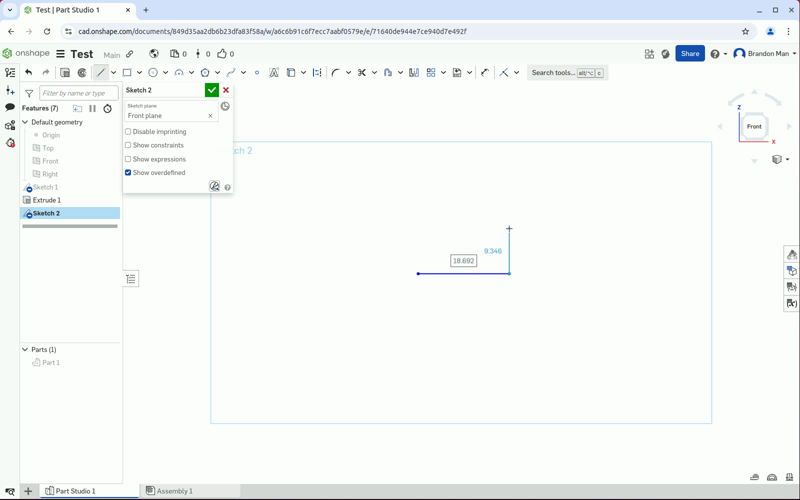
key_up(shift)
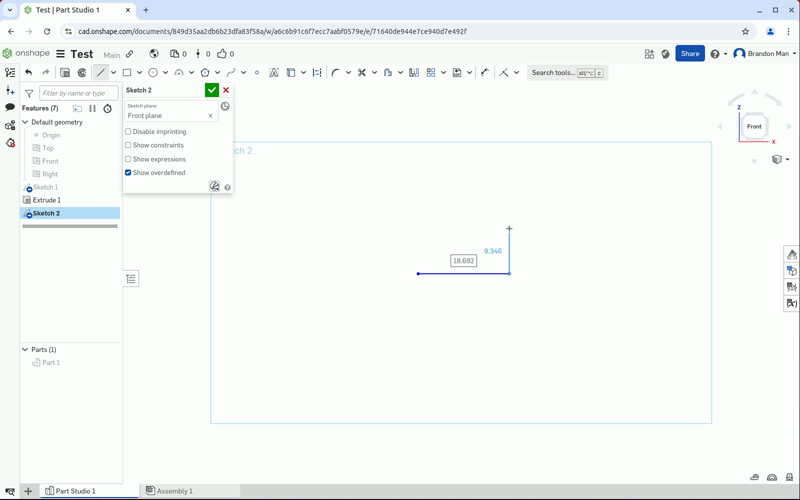
key_down(shift)
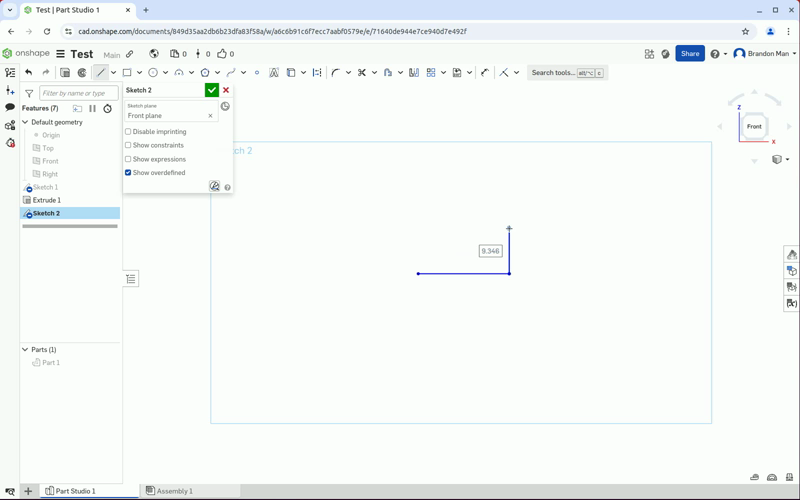
mouse_move(418, 228)
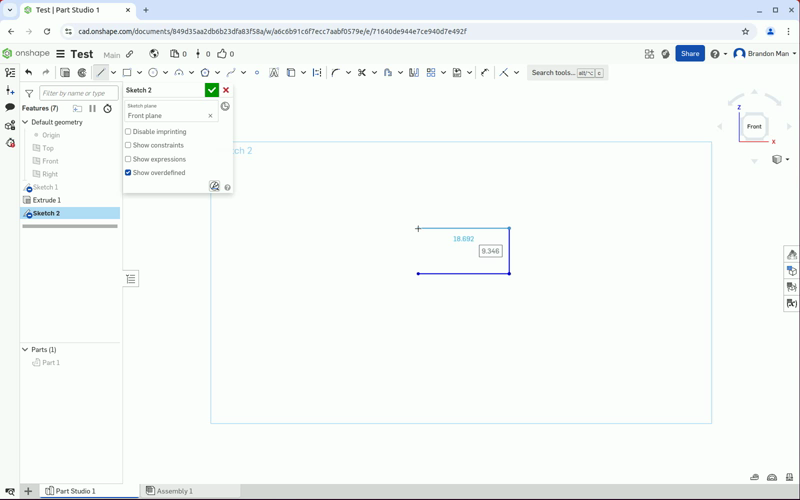
click(418, 228)
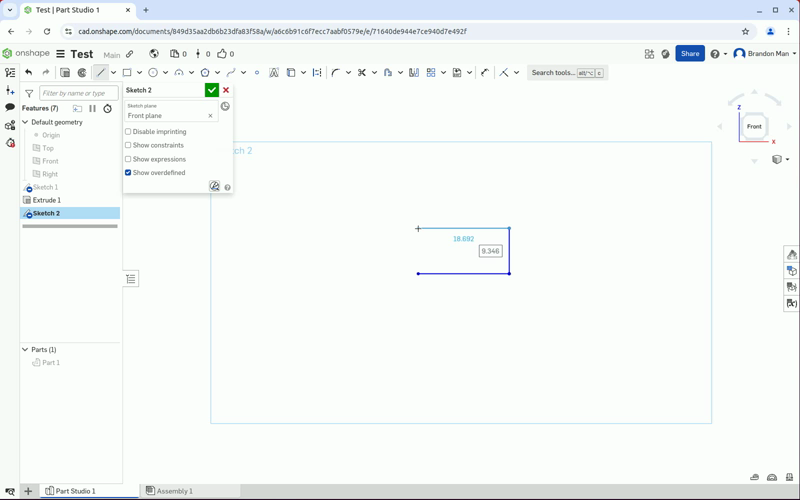
key_up(shift)
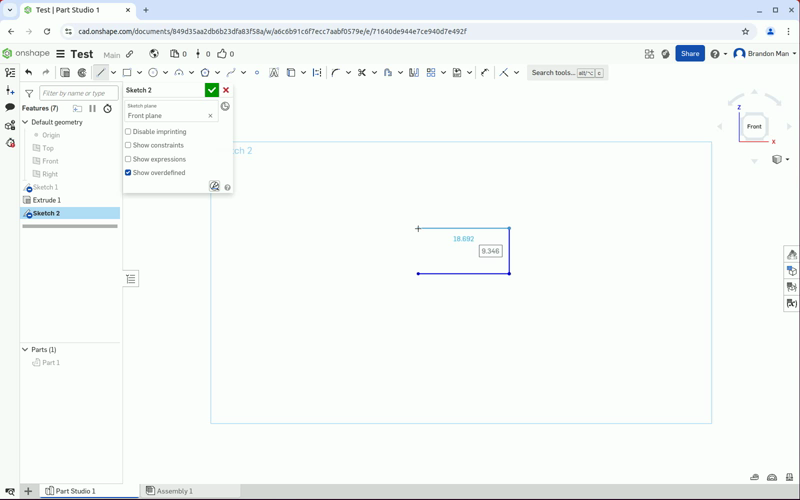
mouse_move(448, 228)
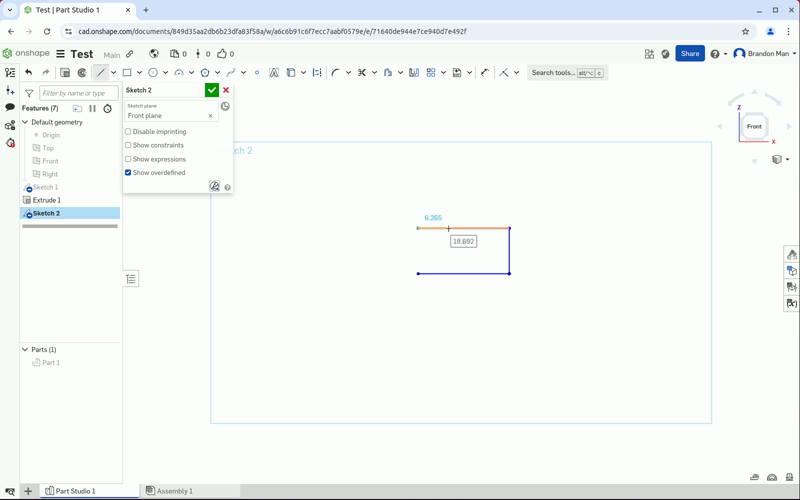
key_down(shift)
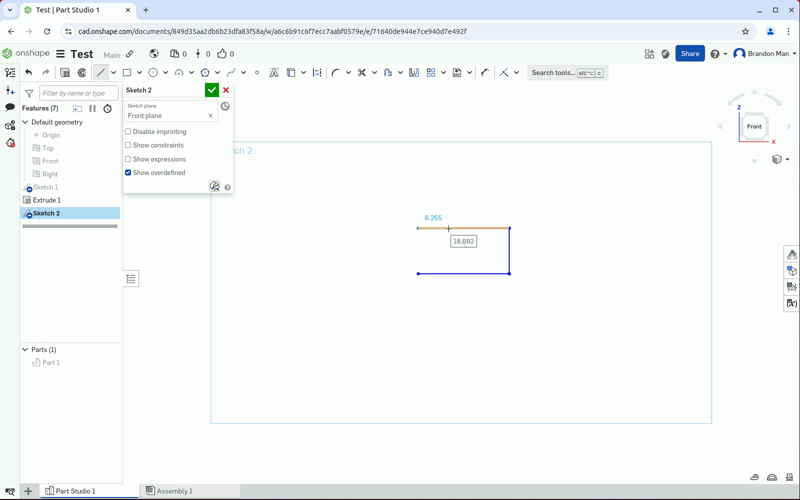
mouse_move(418, 273)
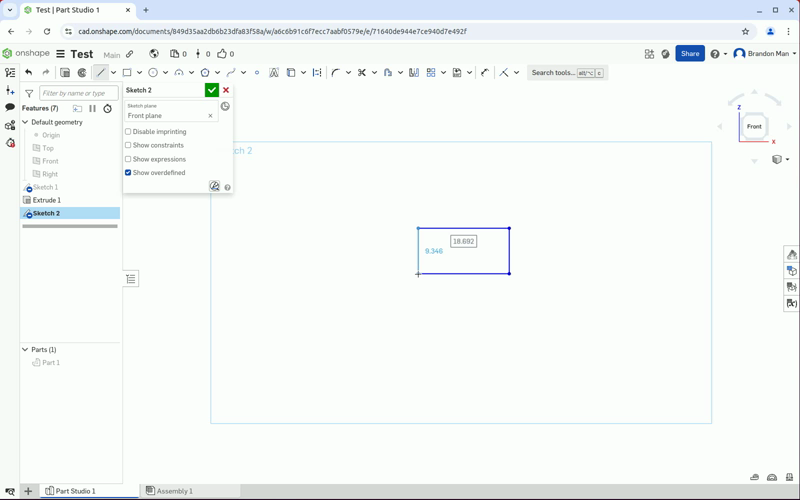
key_up(shift)
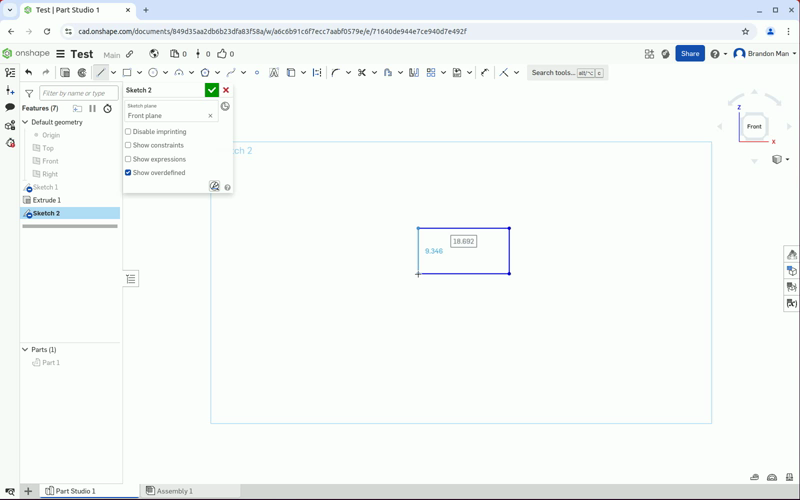
click(418, 273)
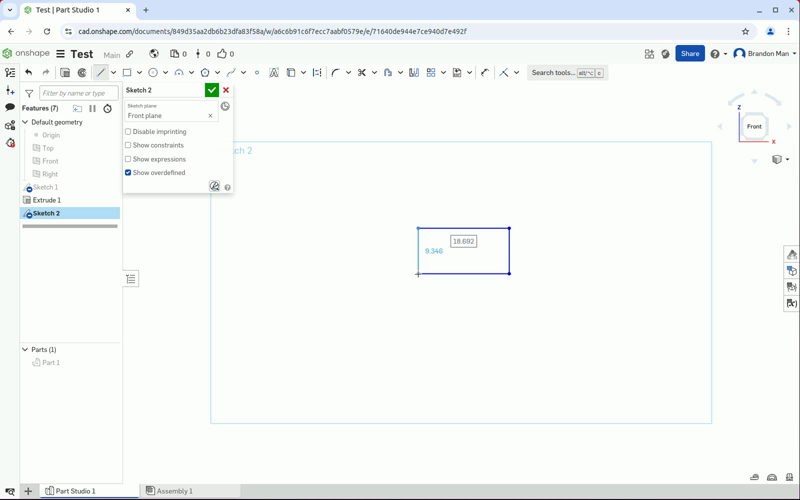
key(esc)
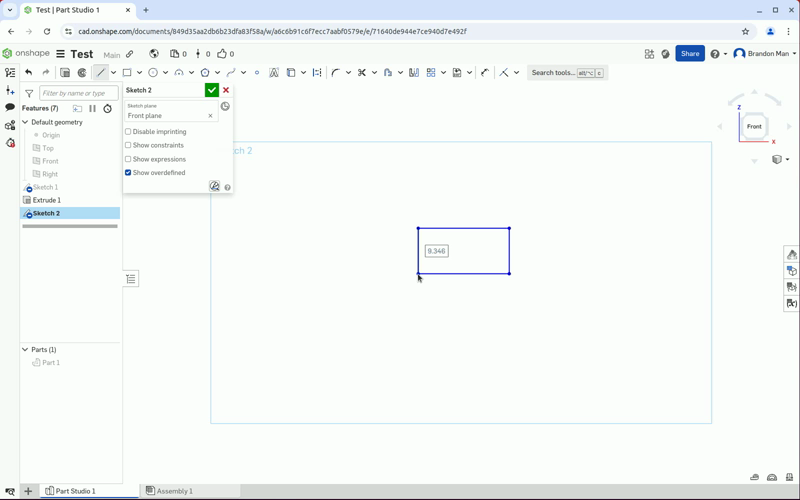
mouse_move(435, 263)
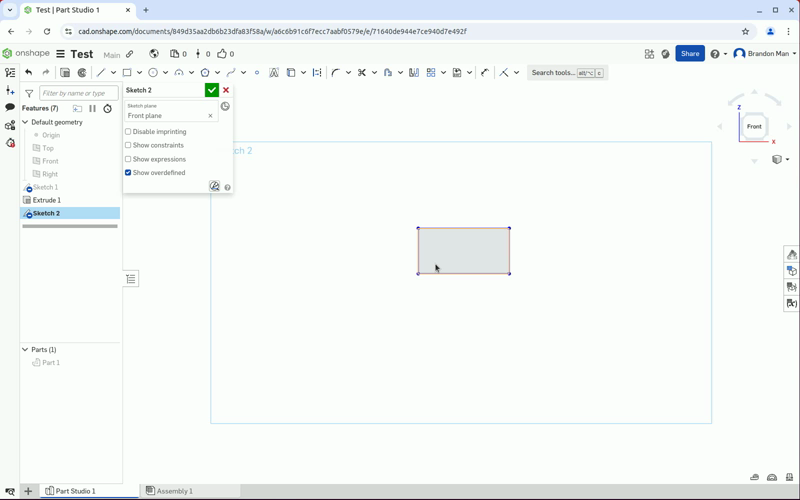
click(435, 263)
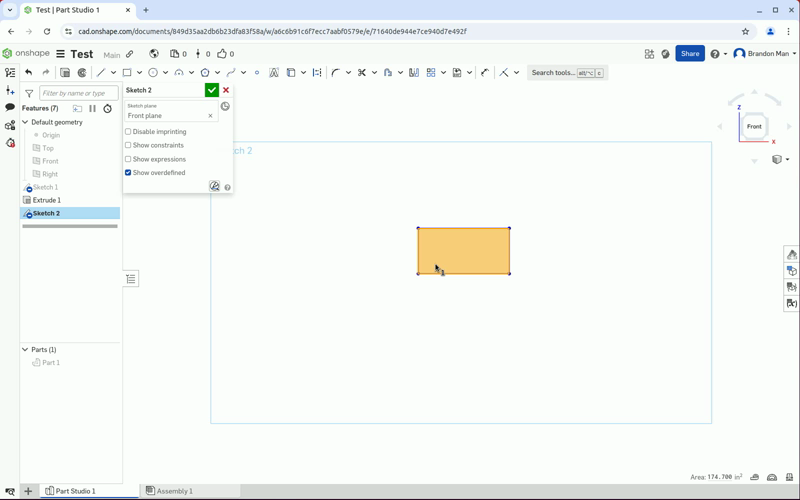
mouse_move(73, 352)
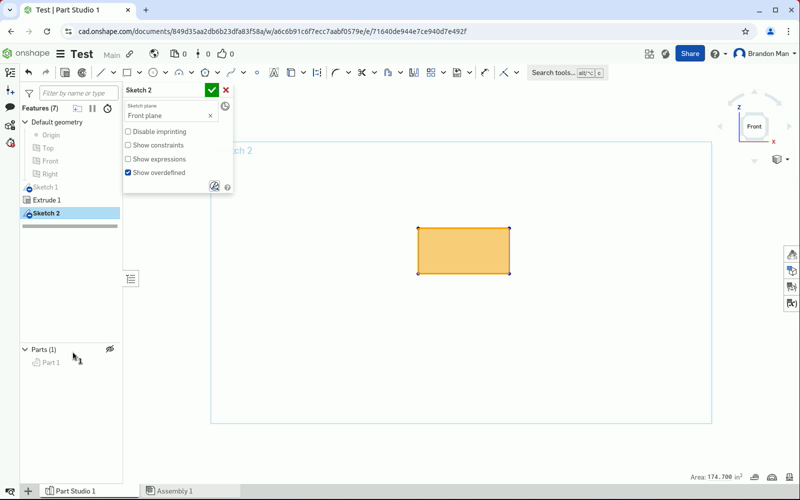
key(shift+y)
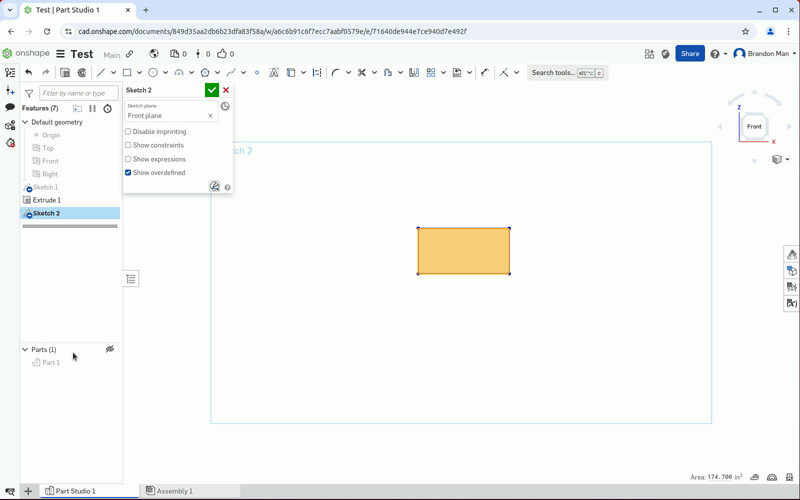
key(shift+e)
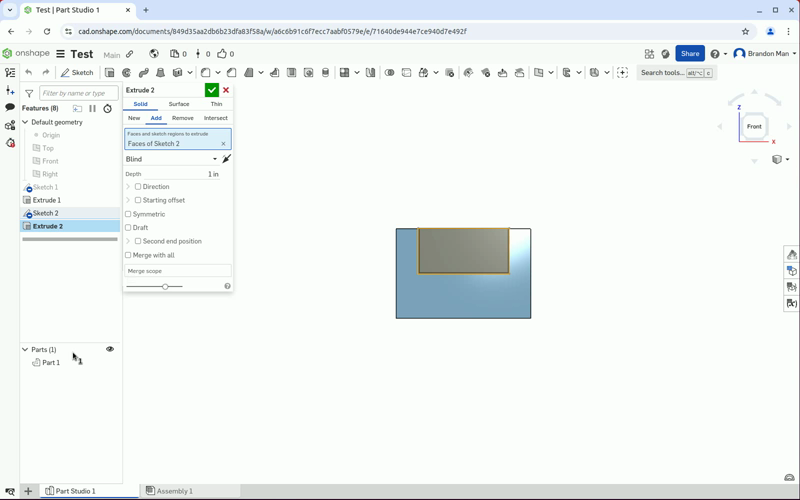
mouse_move(143, 106)
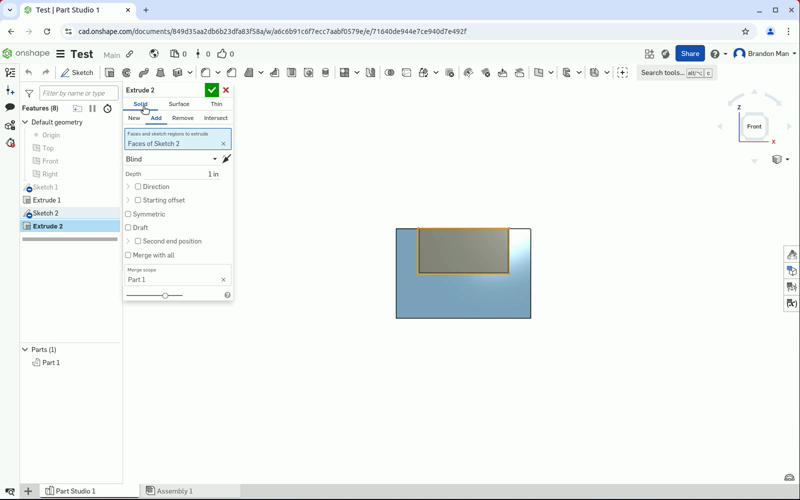
click(143, 106)
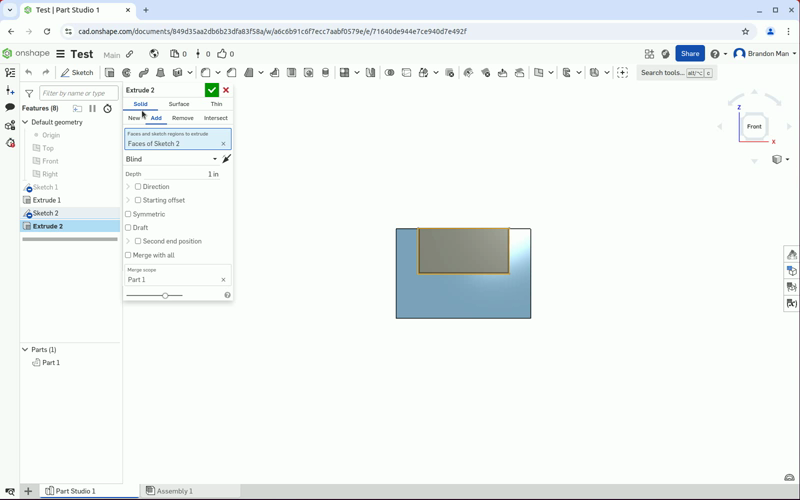
mouse_move(137, 120)
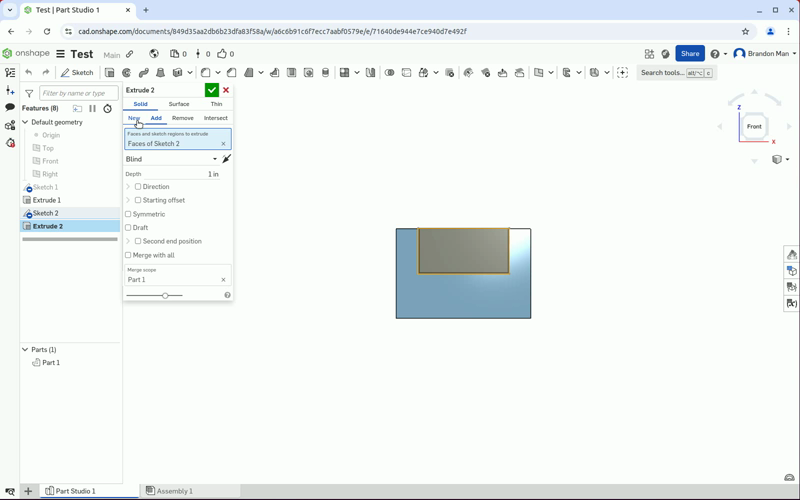
click(137, 120)
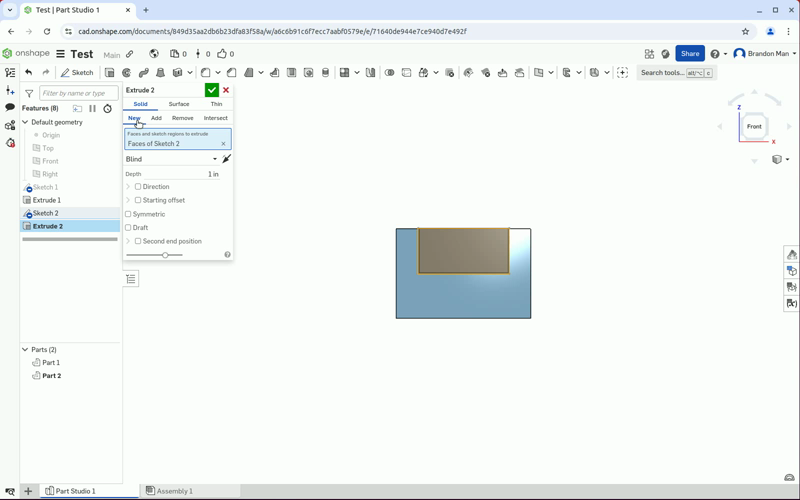
key(tab, 4)
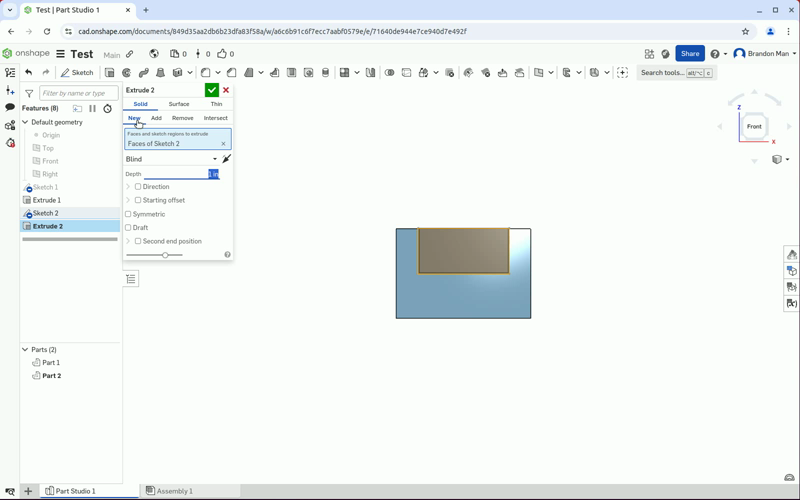
text(9.147)
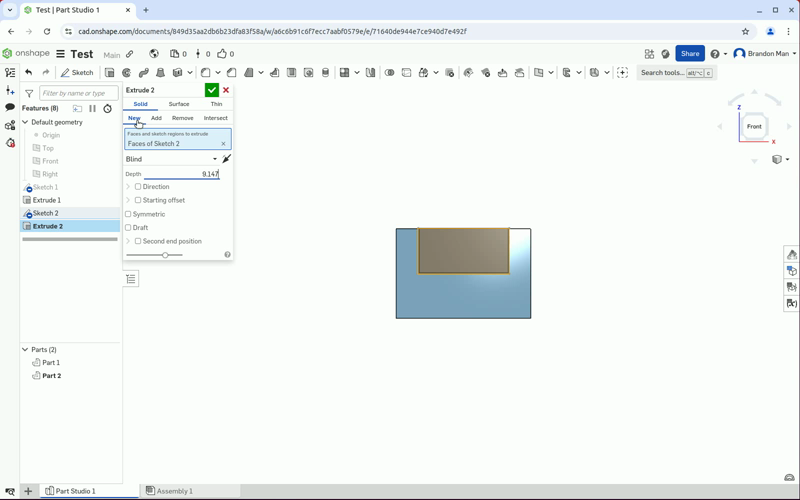
key(enter)
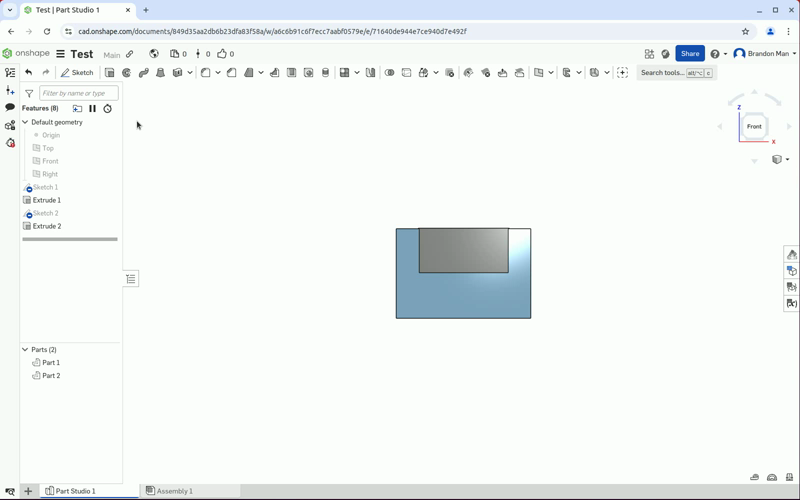
key(shift+h)
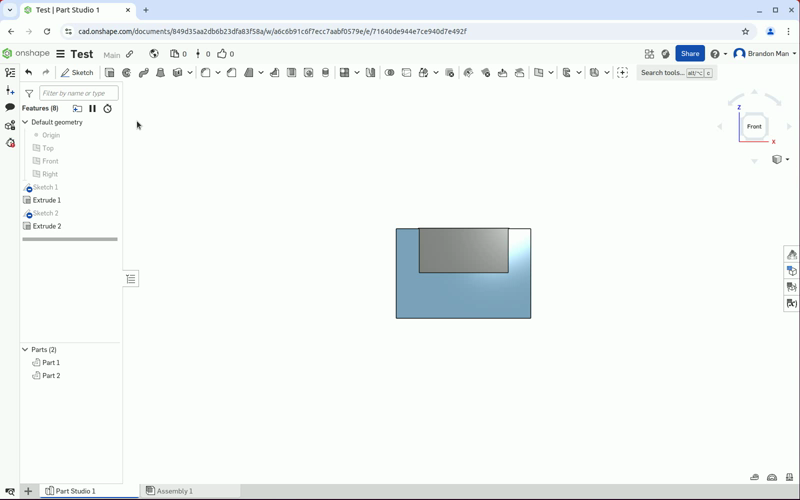
key(shift+h)
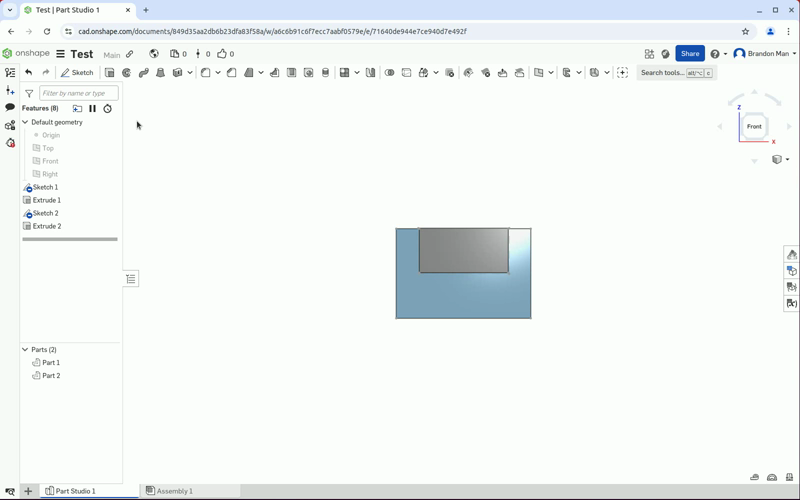
key(shift+7)
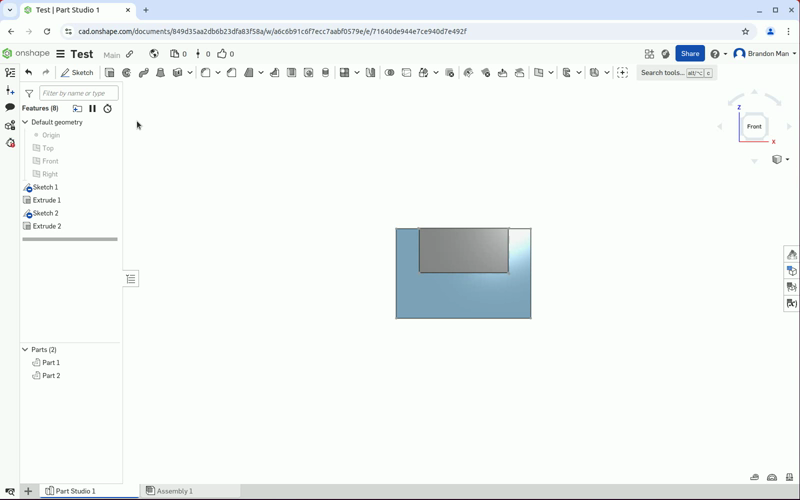
key(left, 2)
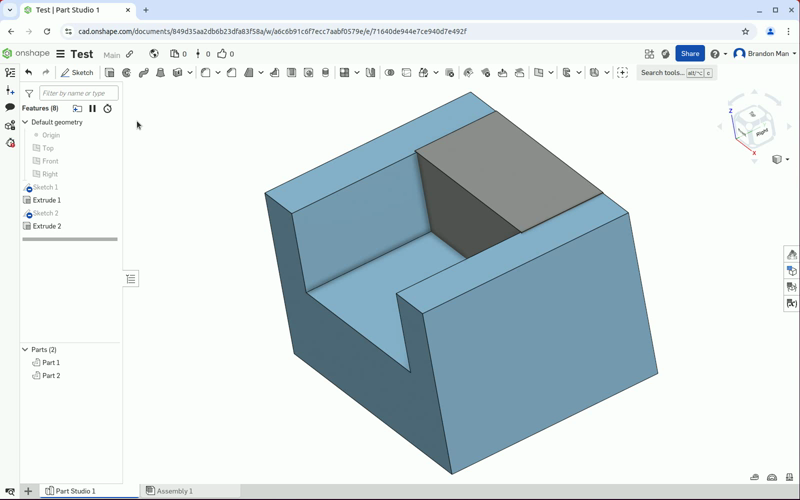
key(down, 2)
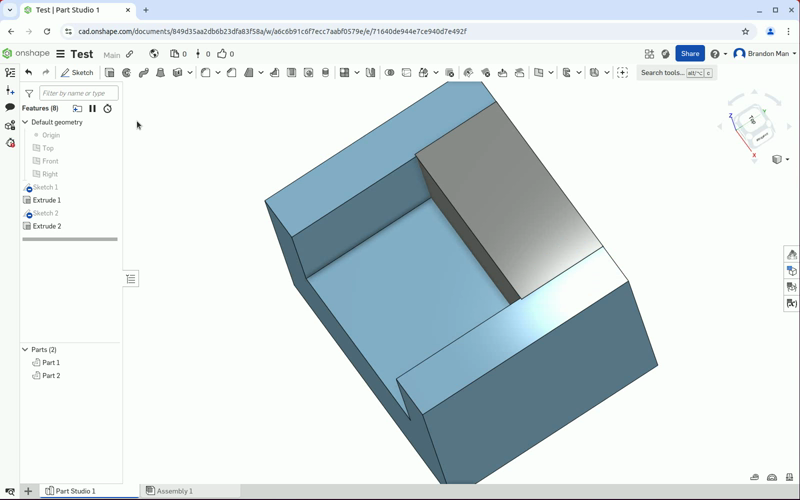
key(up, 2)
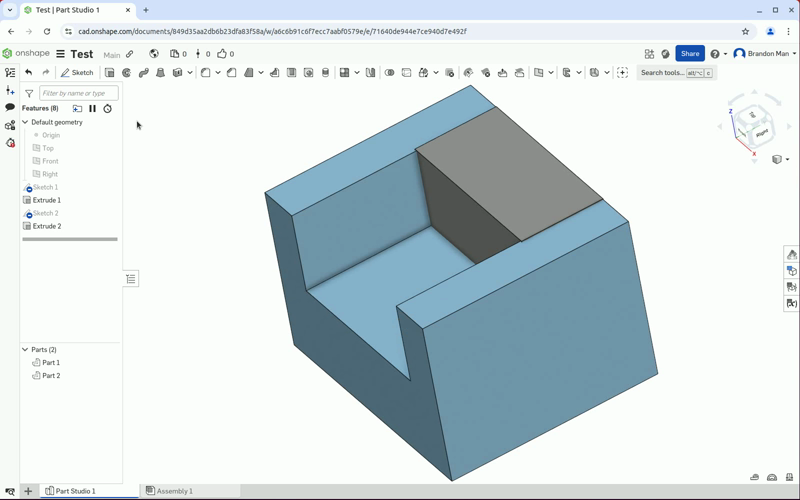
key(right, 2)
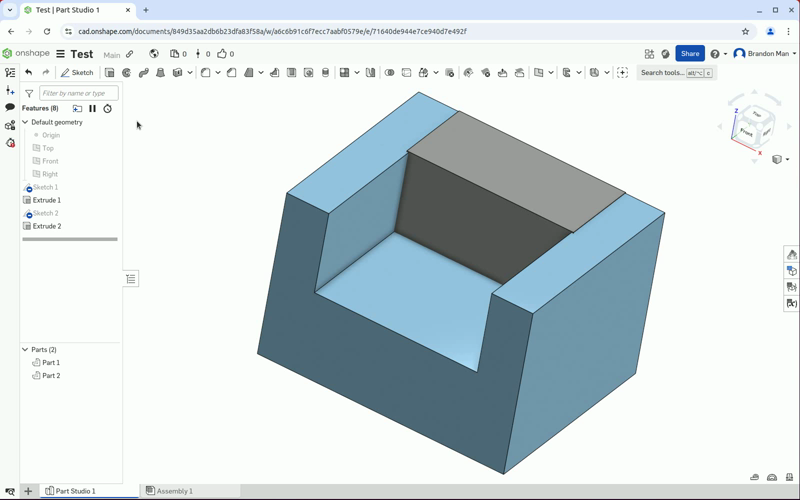
mouse_move(73, 189)
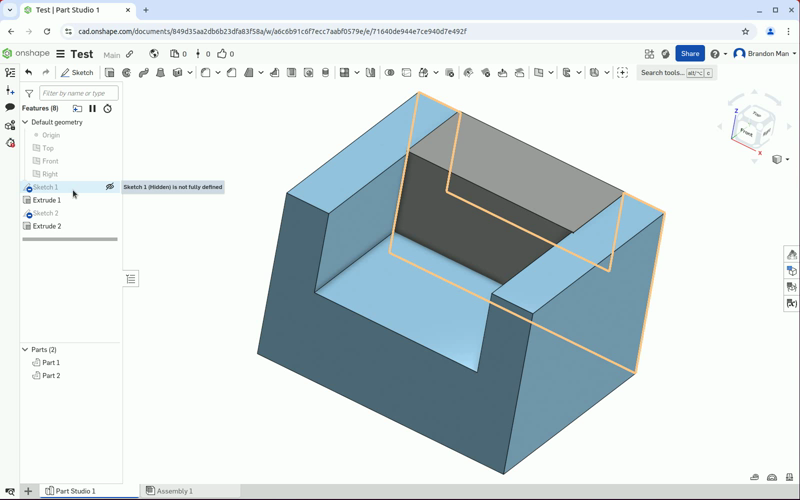
click(73, 189)